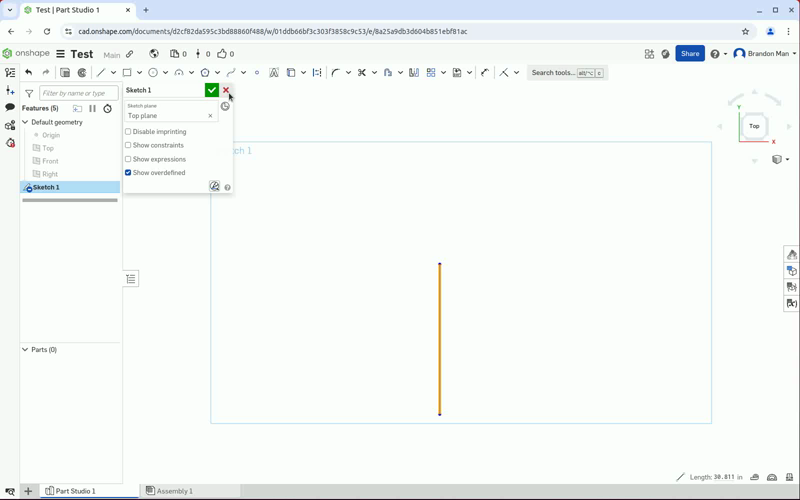
key(shift+h)
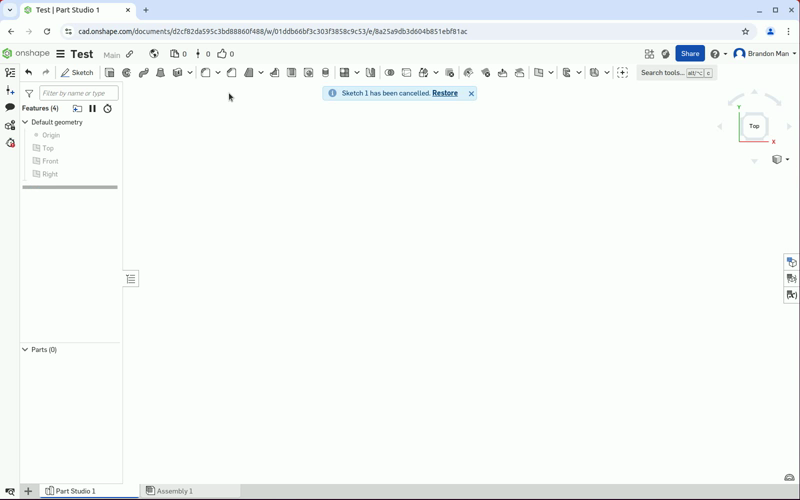
mouse_move(73, 352)
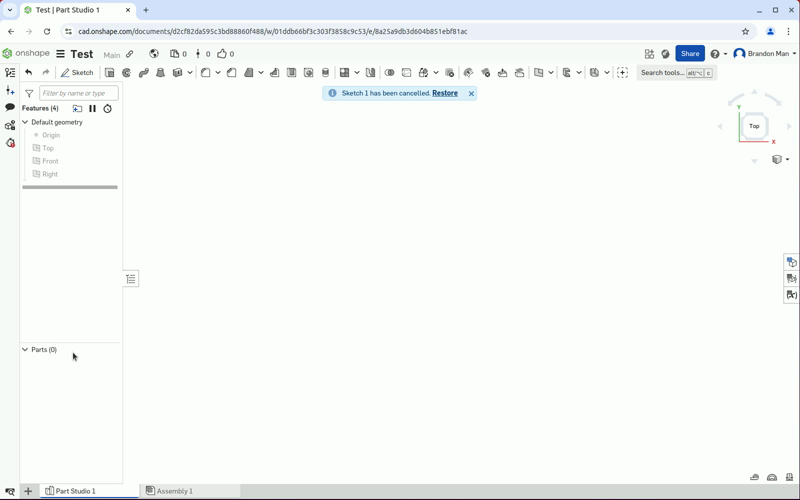
key(y)
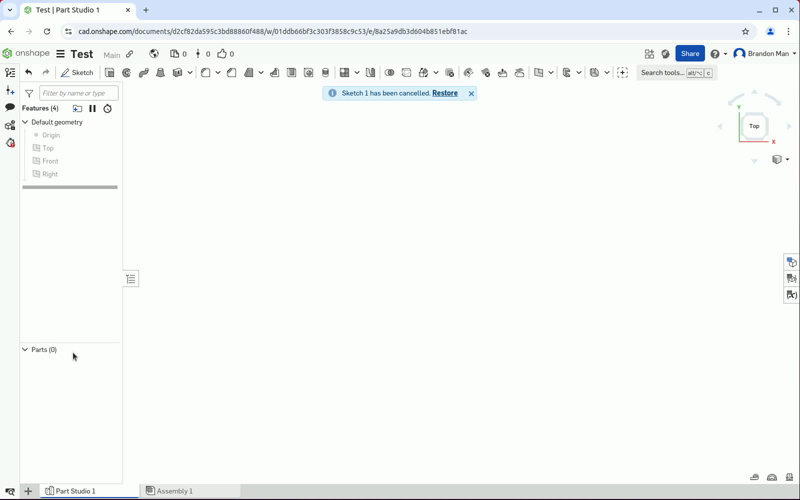
key(shift+p)
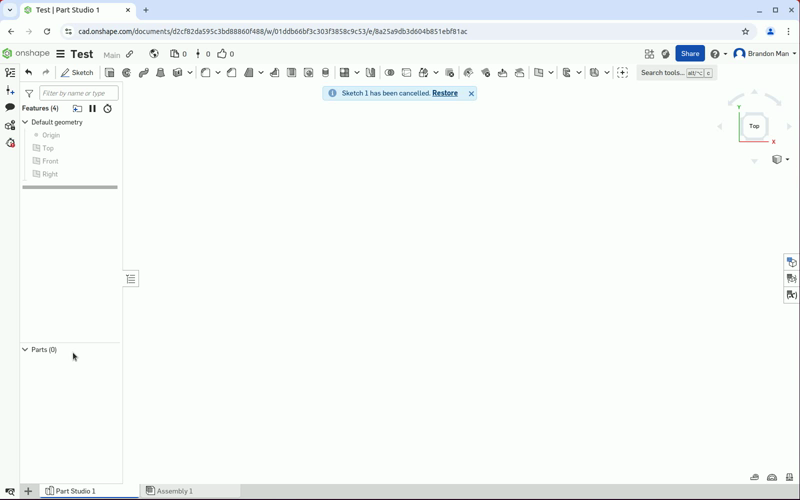
key(space)
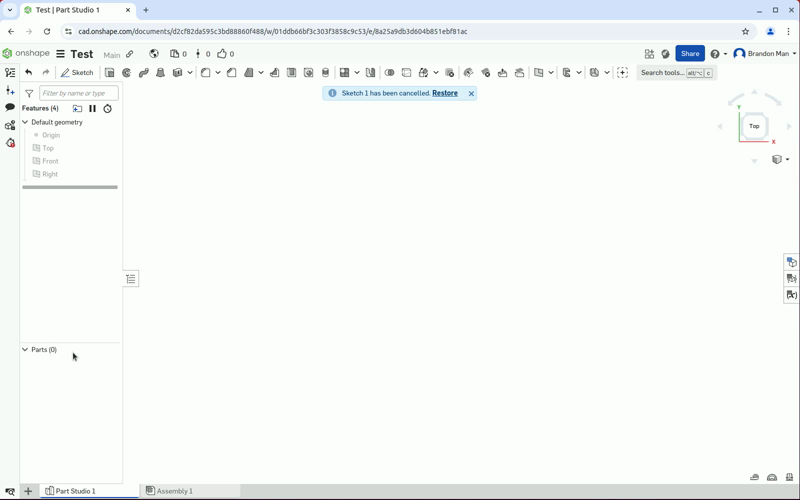
key_down(shift)
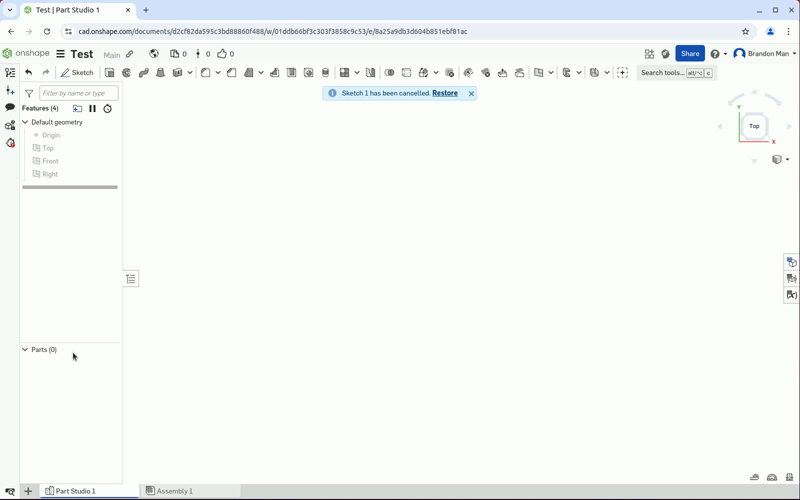
key(up)
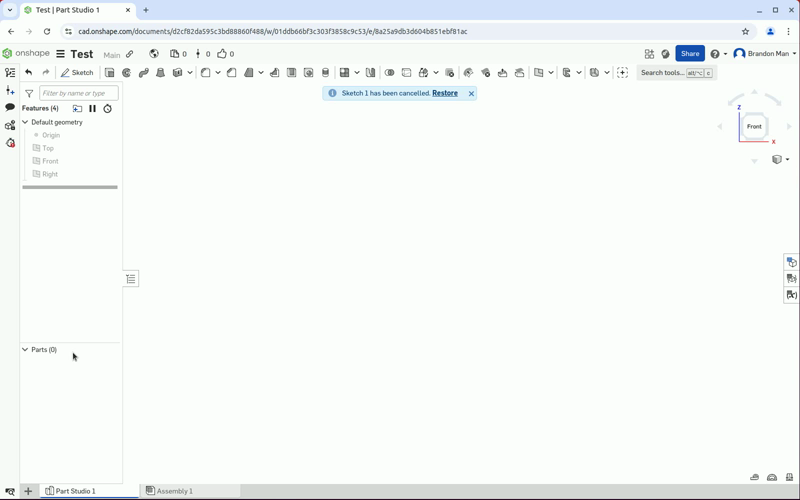
key_up(shift)
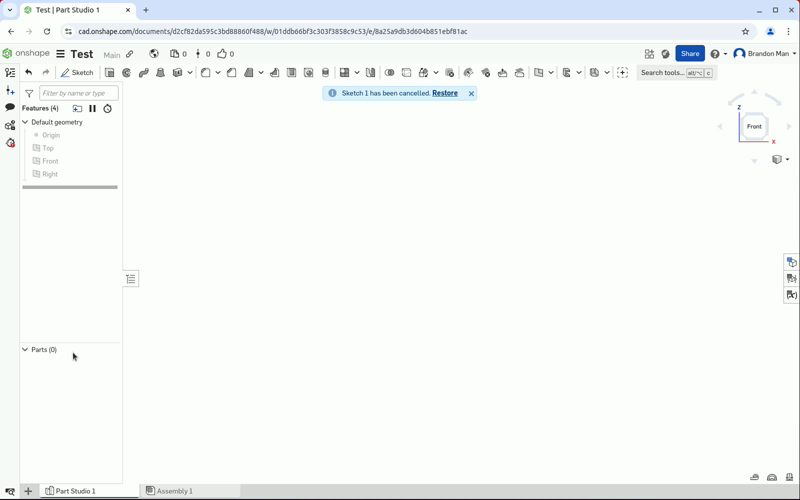
key(space)
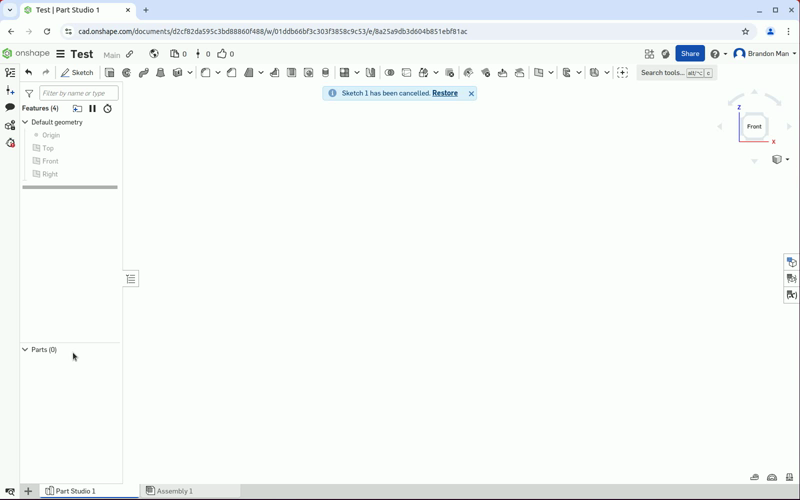
key_down(shift)
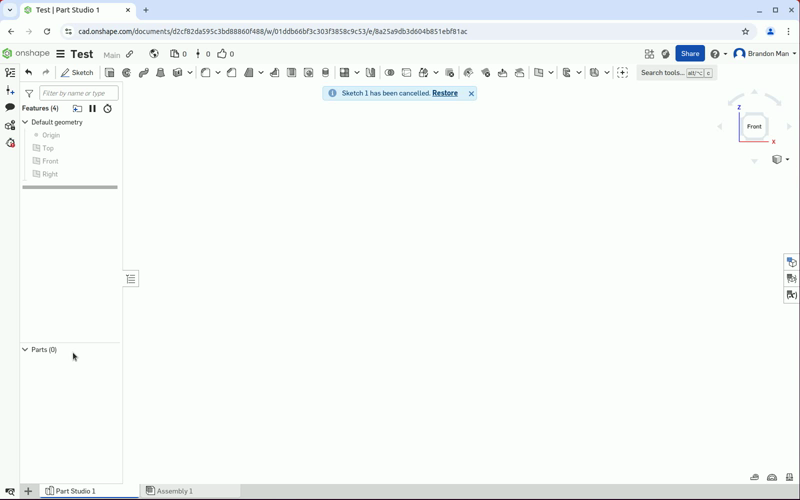
key(left)
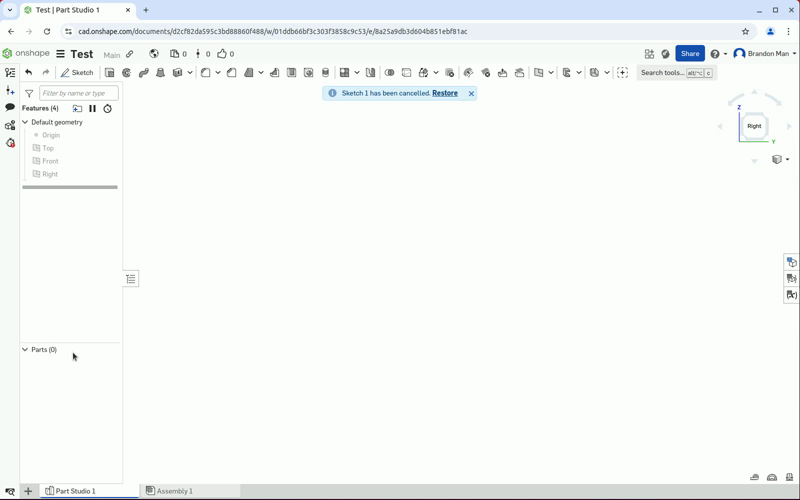
key_up(shift)
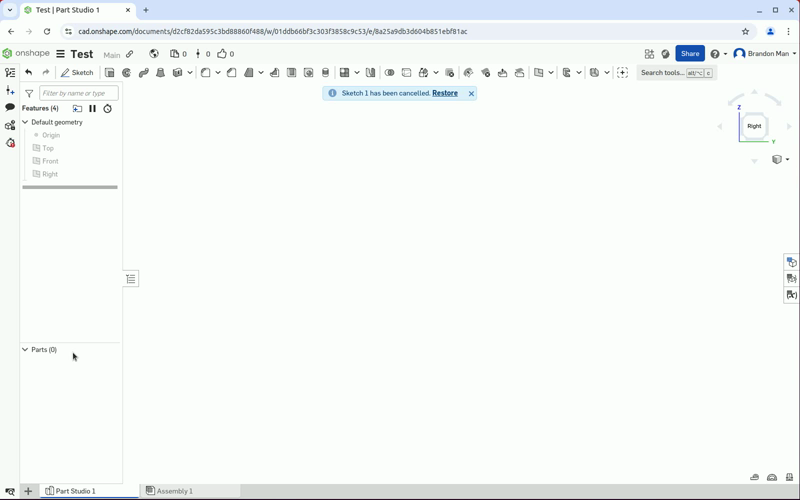
mouse_move(73, 352)
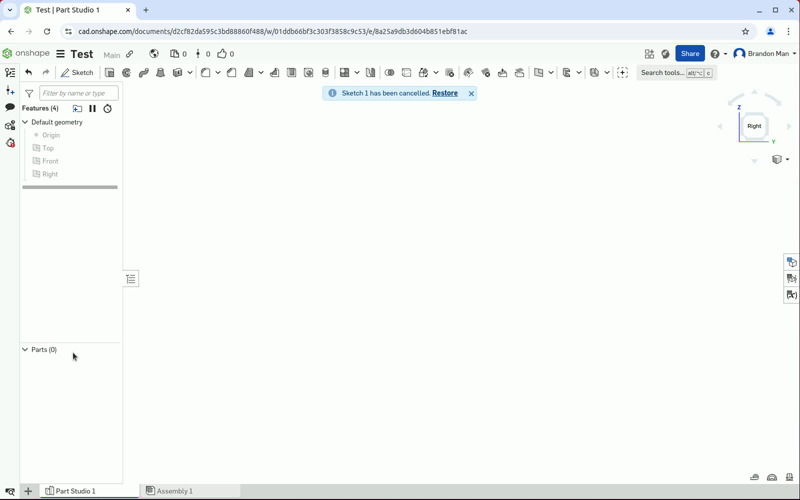
key(shift+y)
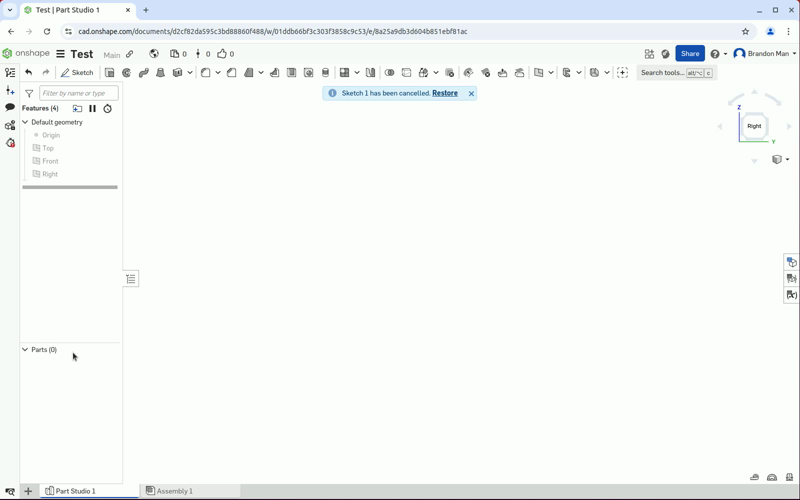
key(shift+s)
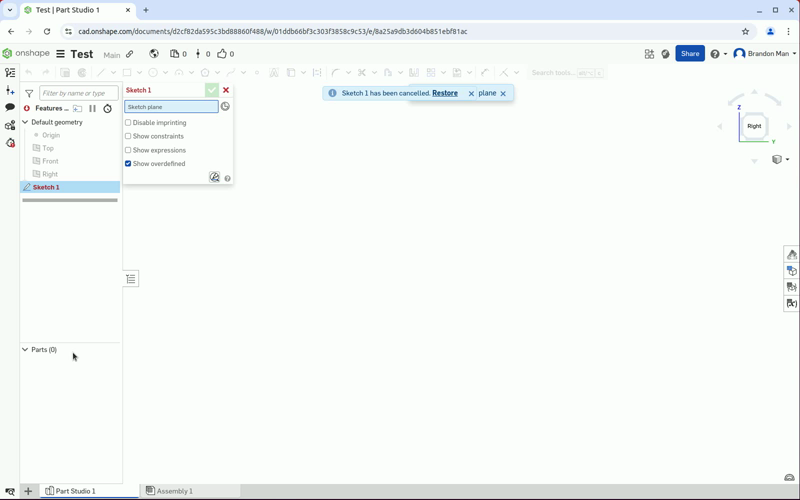
mouse_move(73, 176)
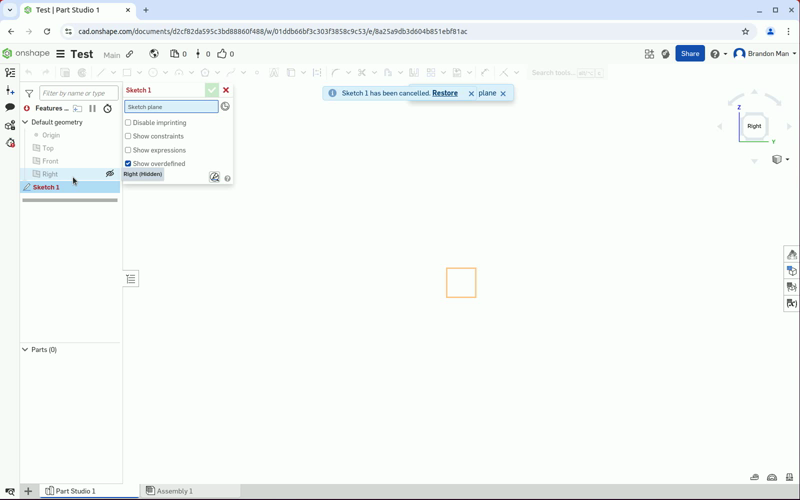
click(73, 176)
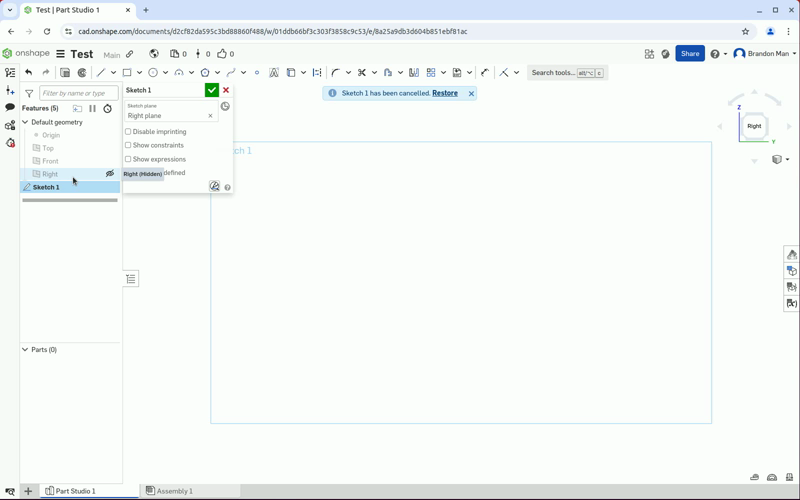
mouse_move(73, 352)
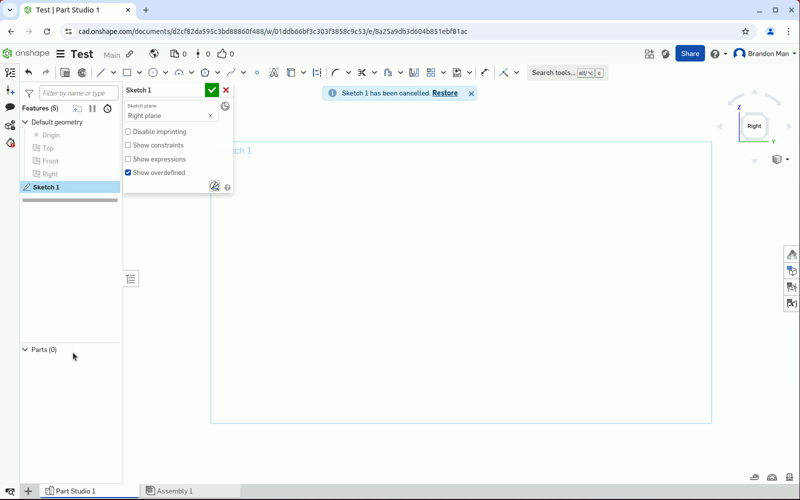
key(y)
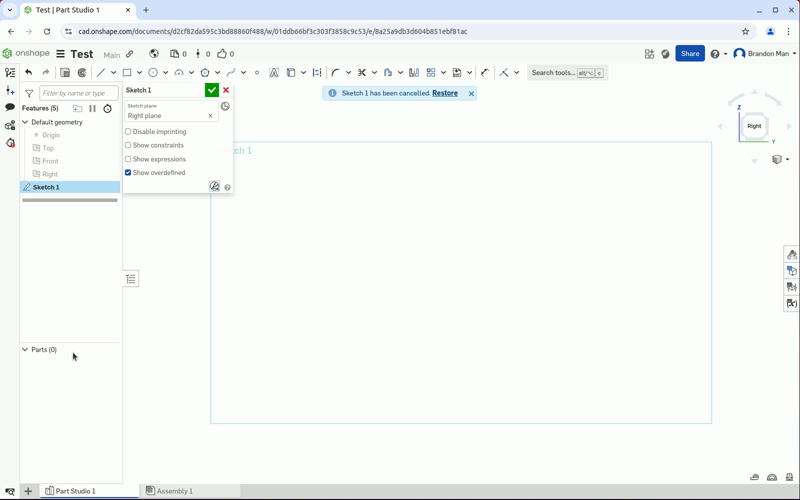
key(l)
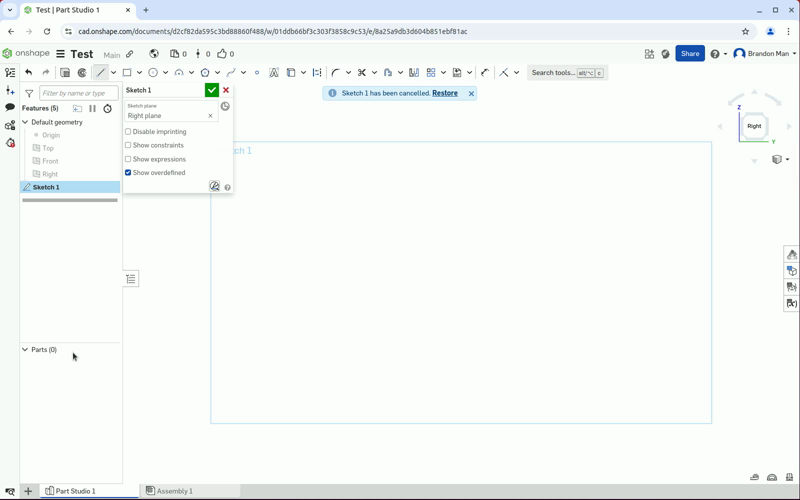
key_down(shift)
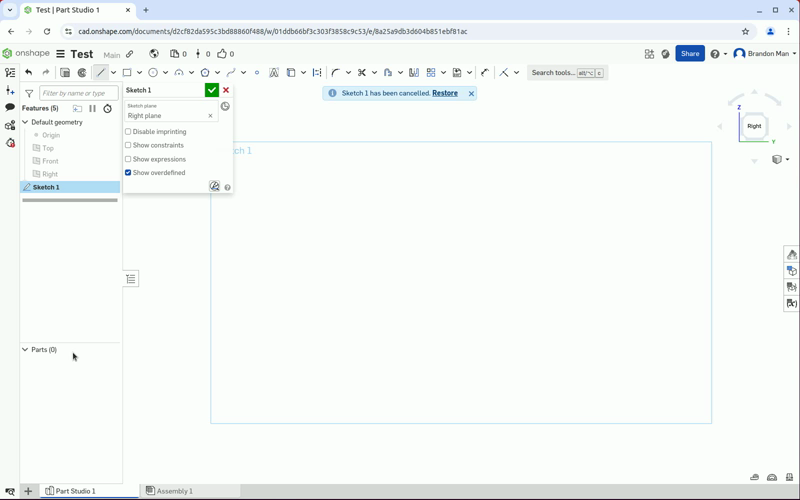
mouse_move(348, 282)
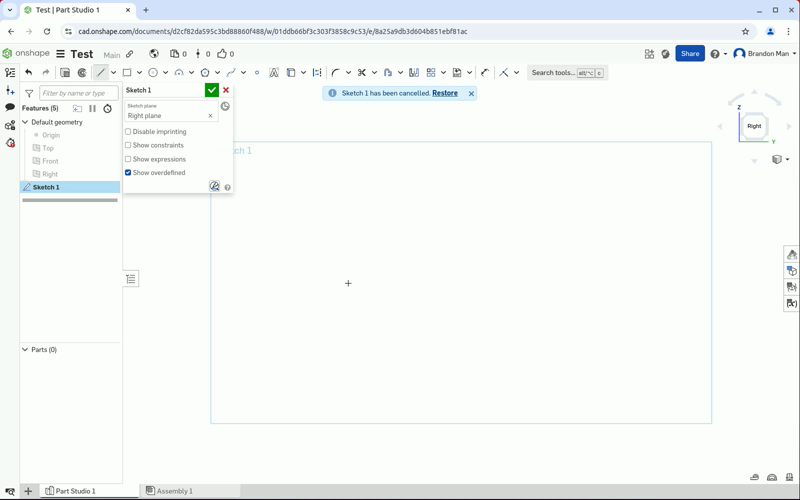
click(348, 282)
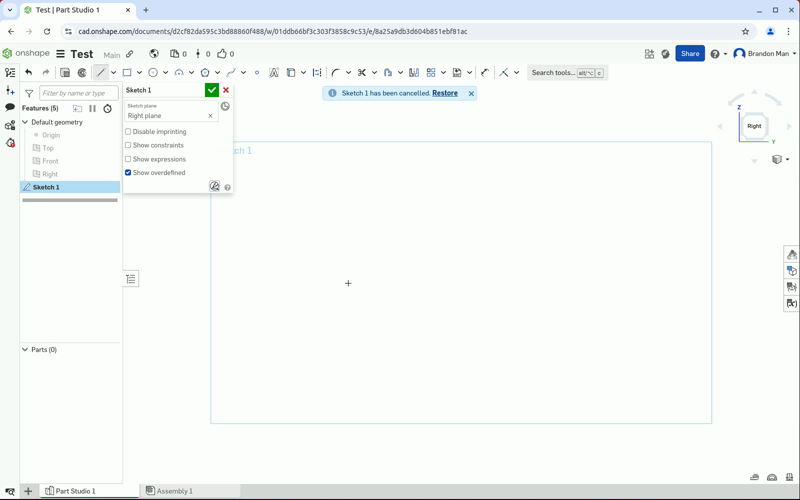
key_up(shift)
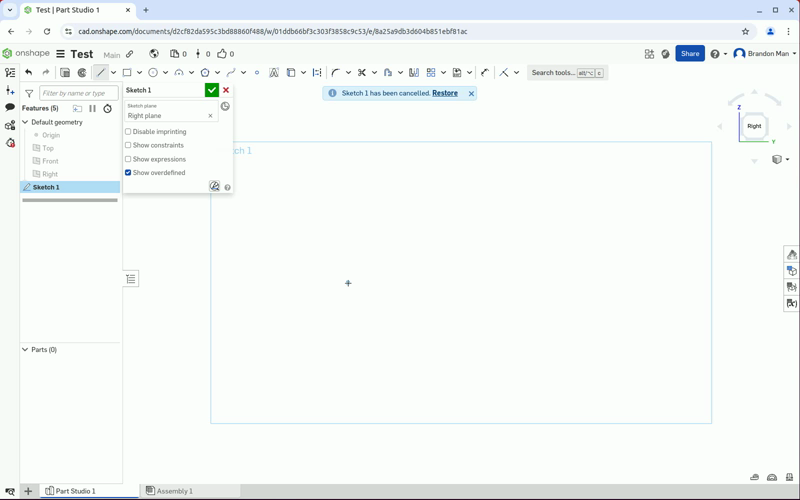
key_down(shift)
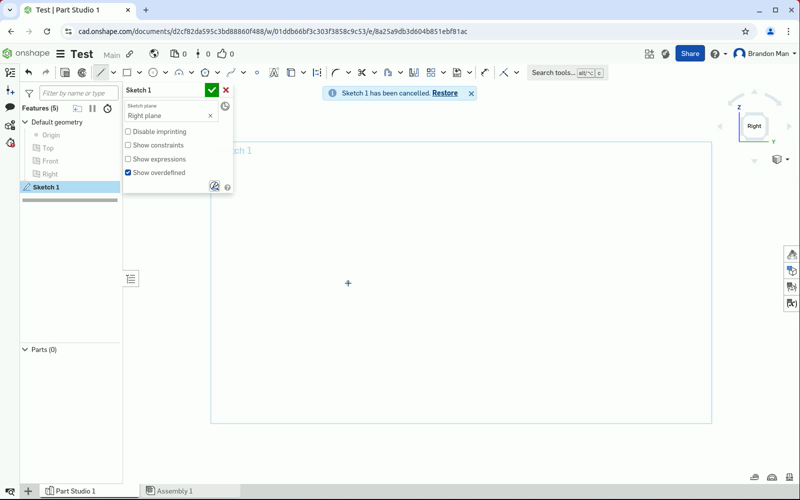
mouse_move(572, 282)
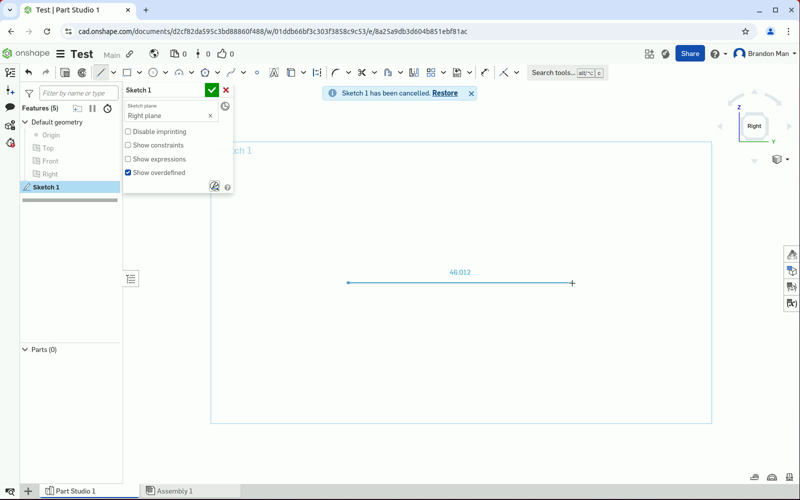
click(572, 282)
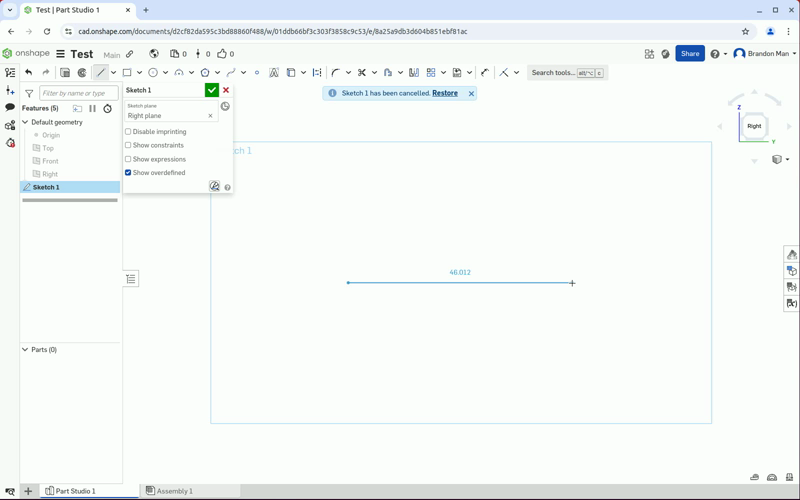
key_up(shift)
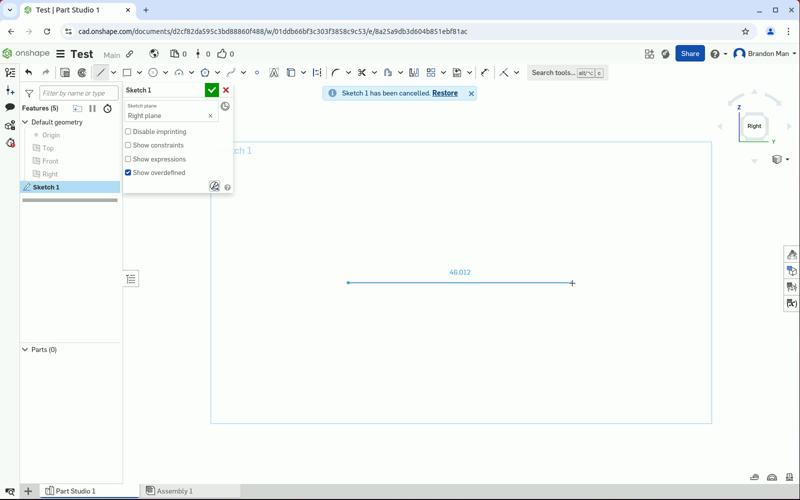
key_down(shift)
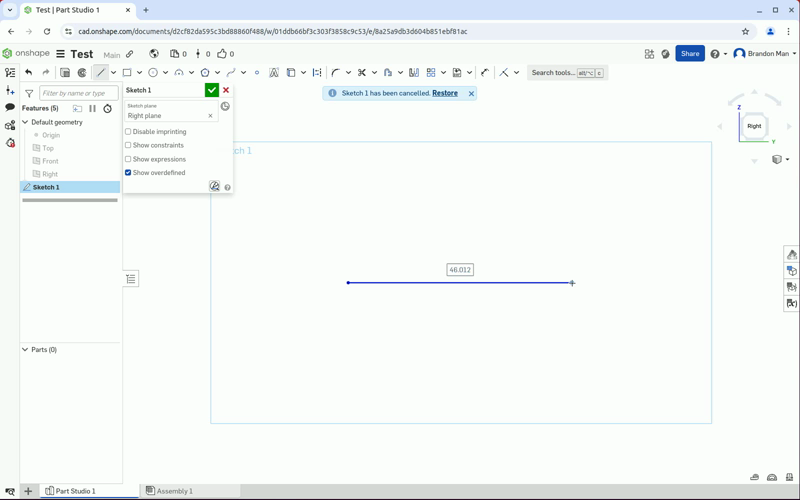
mouse_move(589, 282)
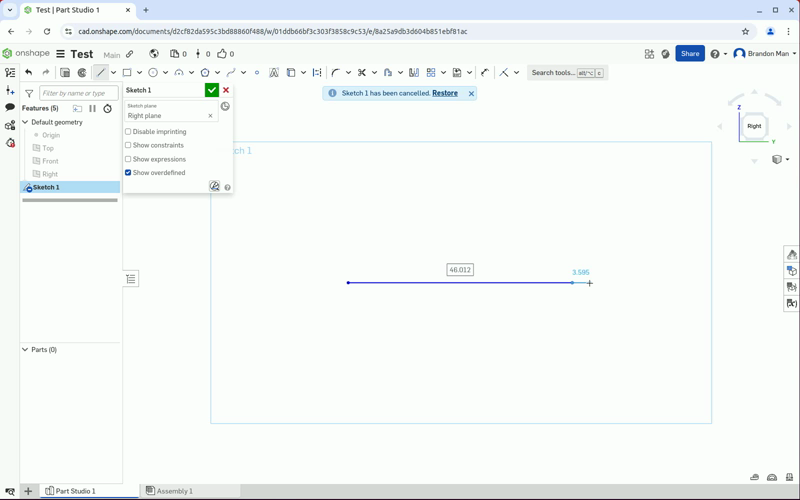
mouse_move(572, 268)
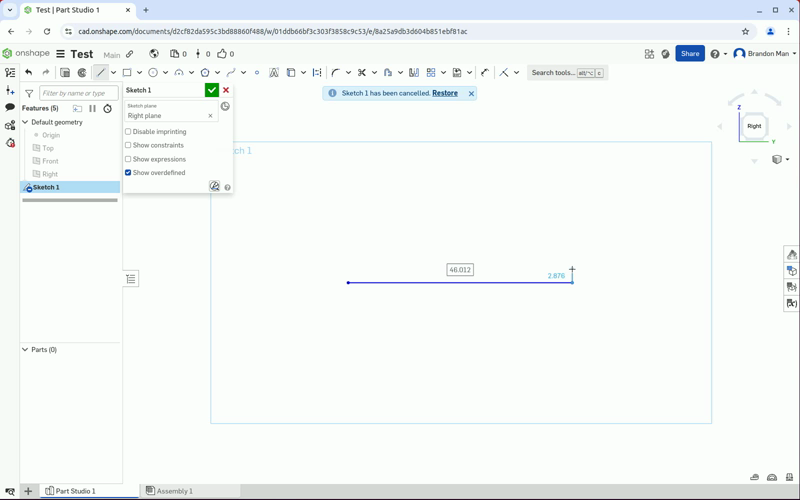
click(572, 268)
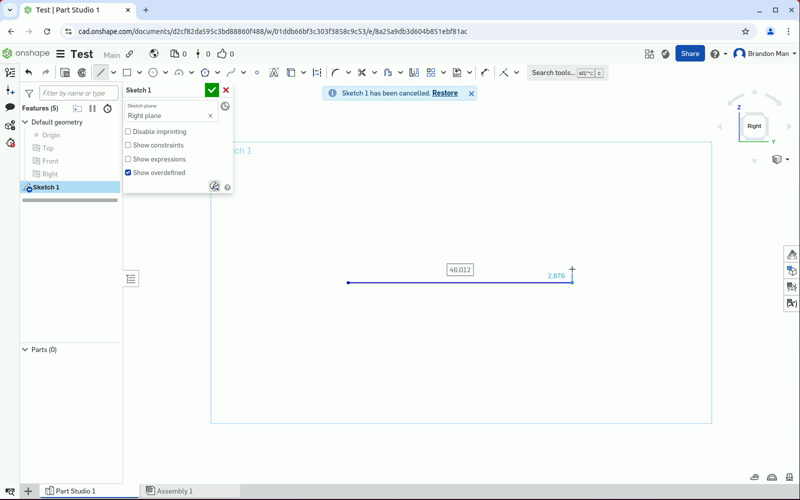
key_up(shift)
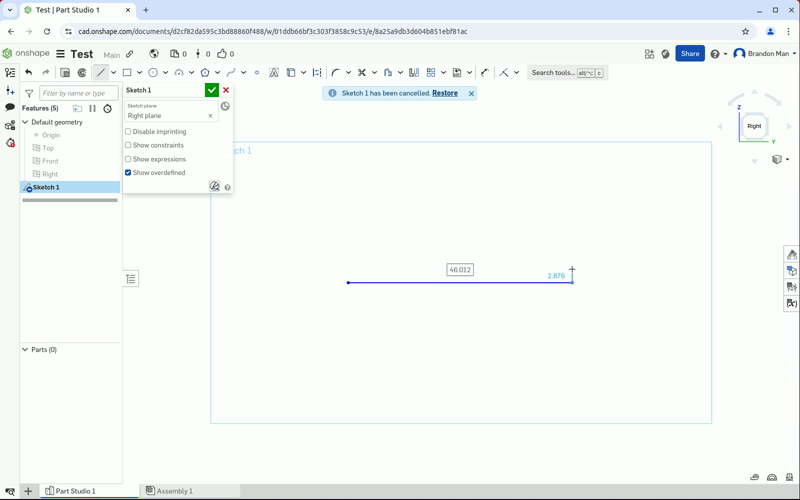
key_down(shift)
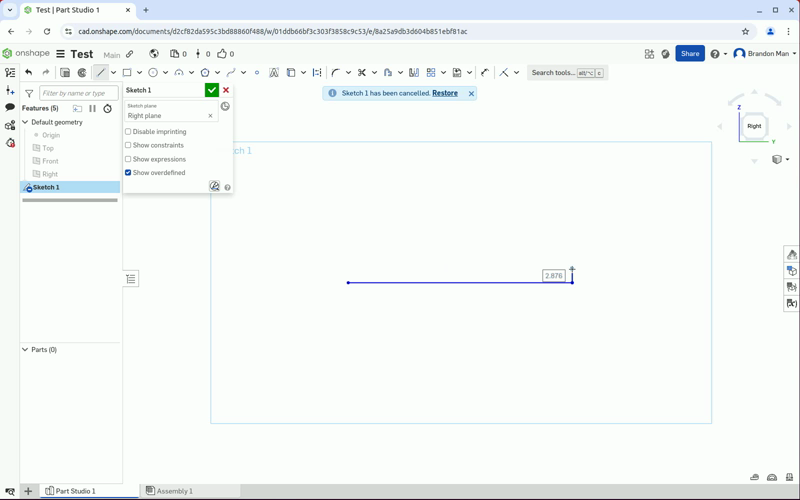
mouse_move(348, 231)
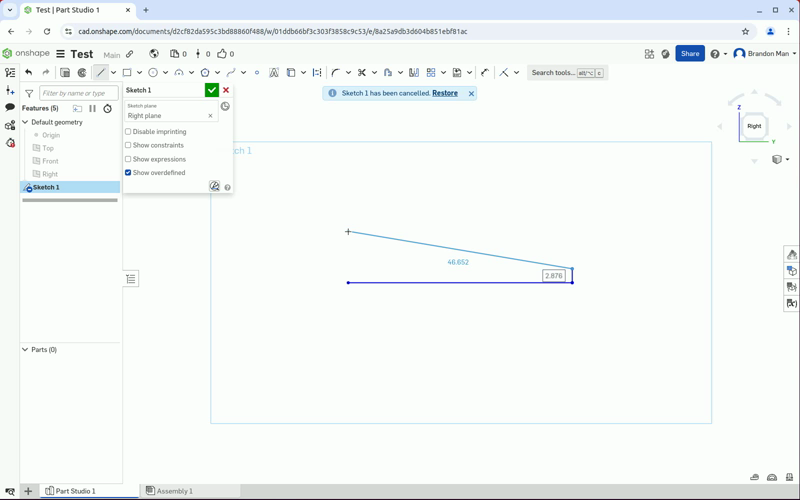
click(348, 231)
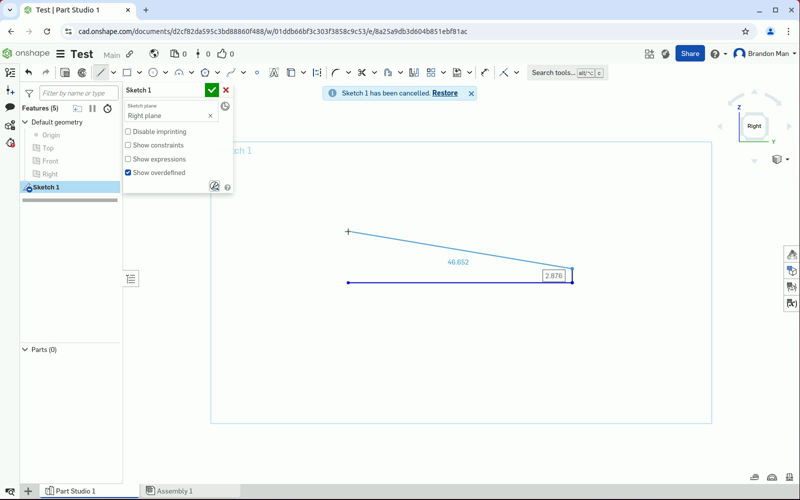
key_up(shift)
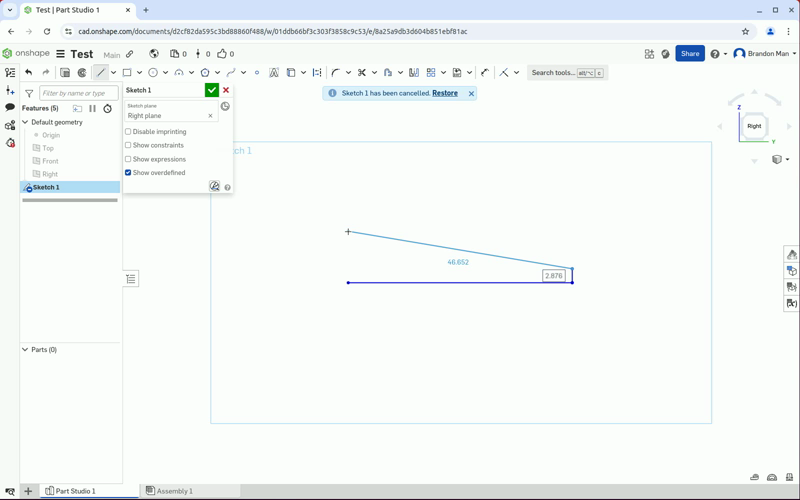
mouse_move(378, 231)
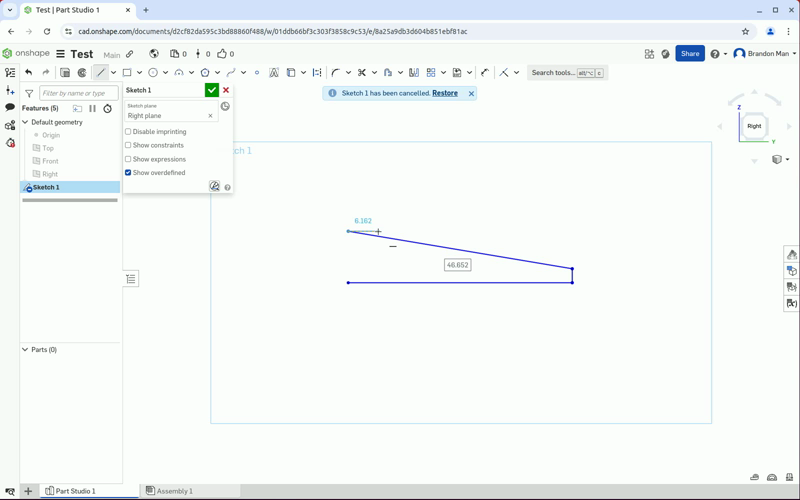
key_down(shift)
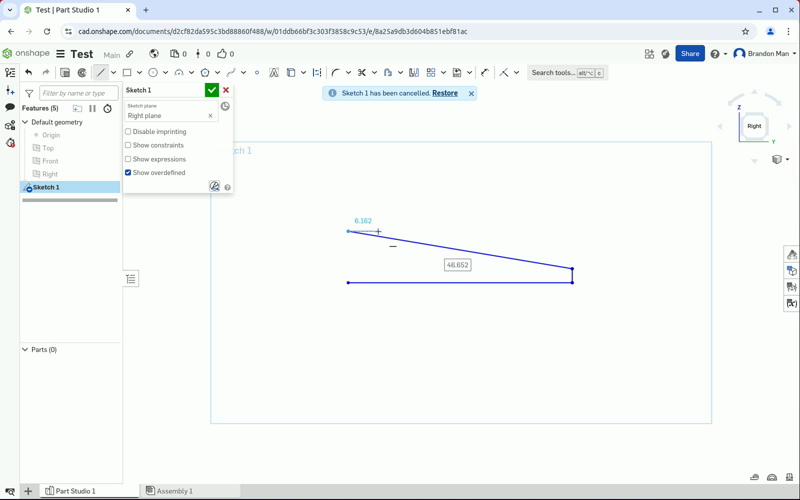
mouse_move(348, 282)
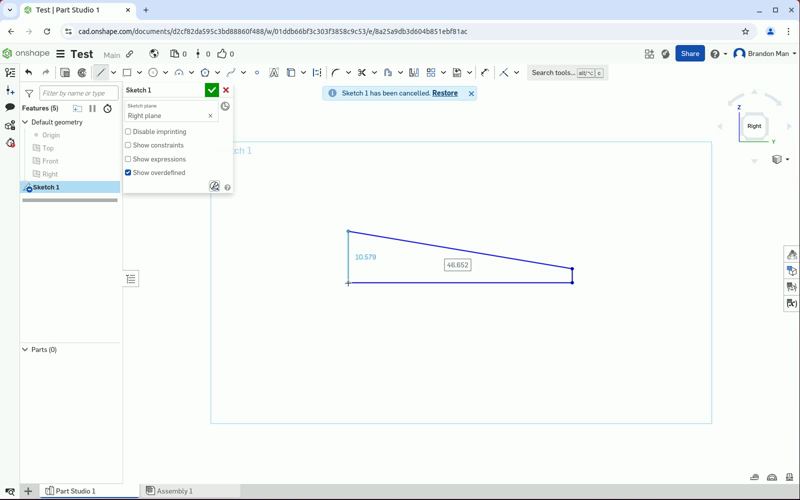
key_up(shift)
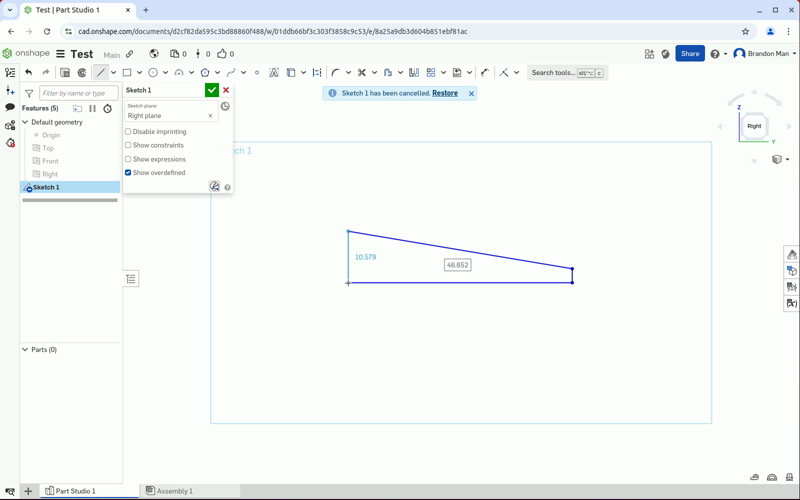
click(348, 282)
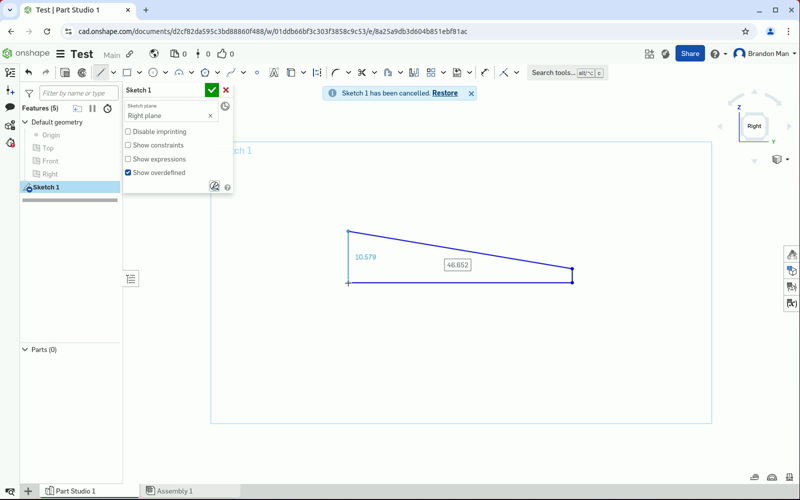
key(esc)
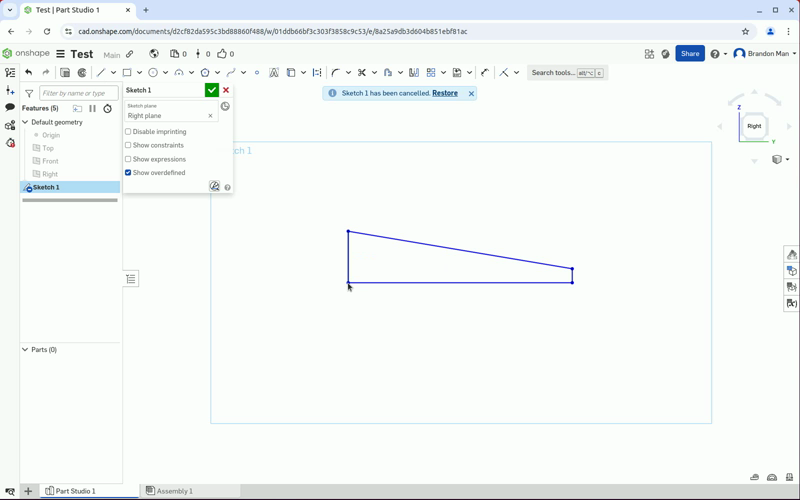
mouse_move(414, 260)
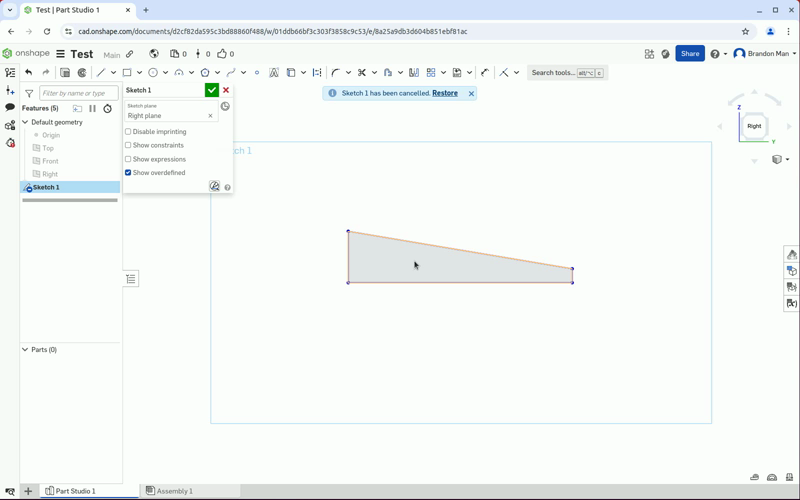
click(414, 260)
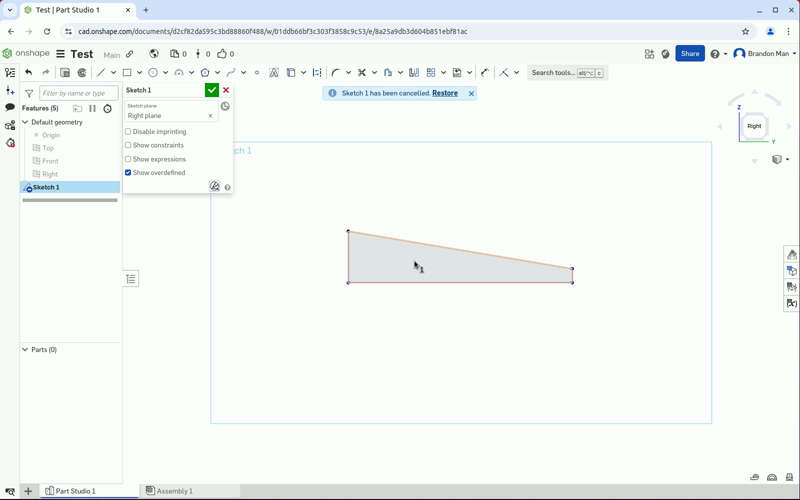
mouse_move(73, 352)
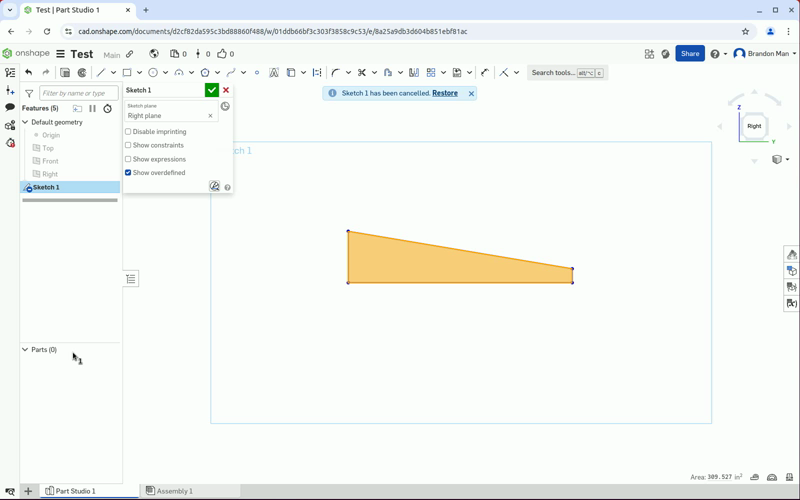
key(shift+y)
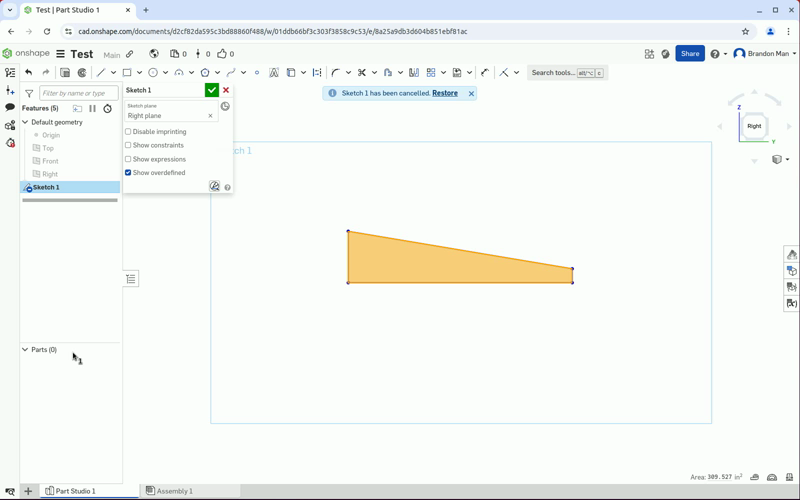
key(shift+e)
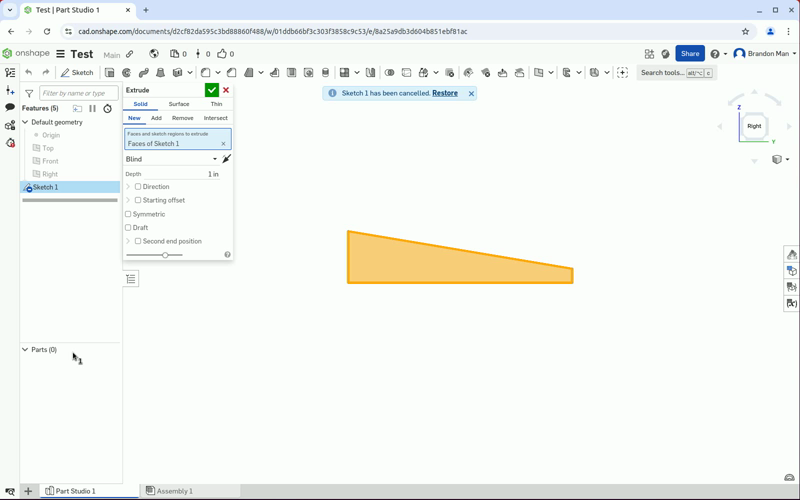
mouse_move(143, 106)
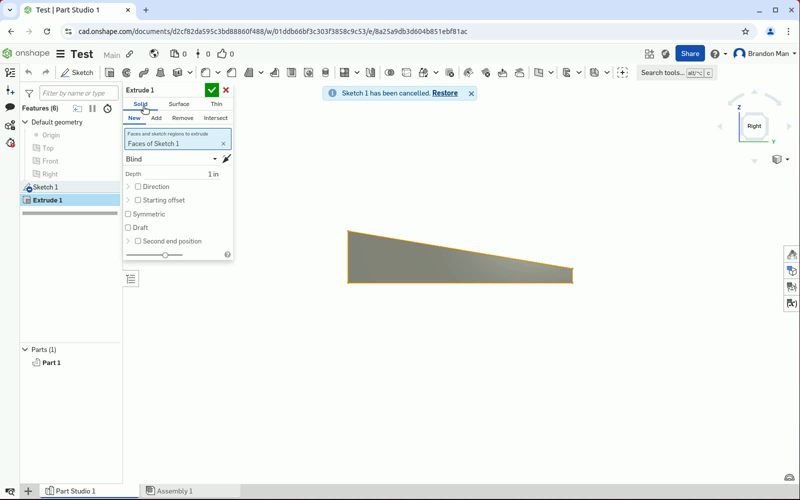
click(143, 106)
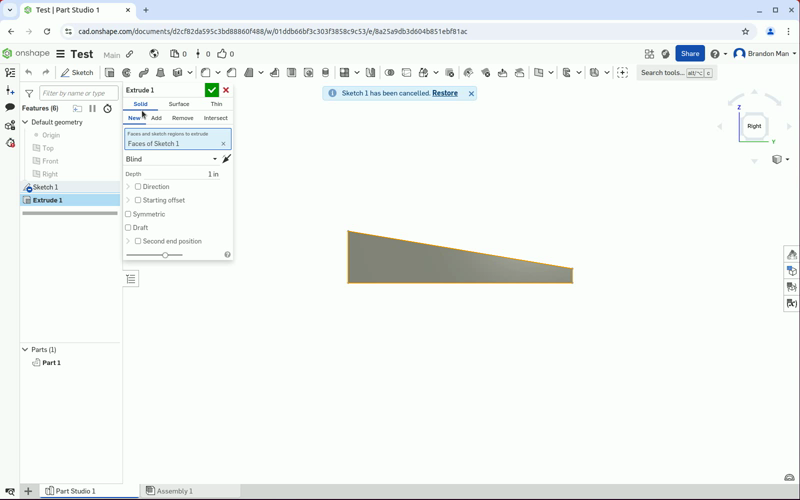
mouse_move(137, 120)
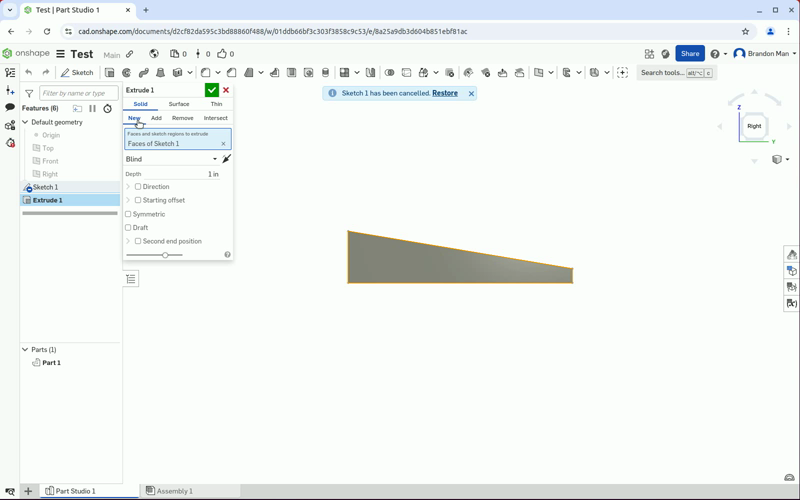
click(137, 120)
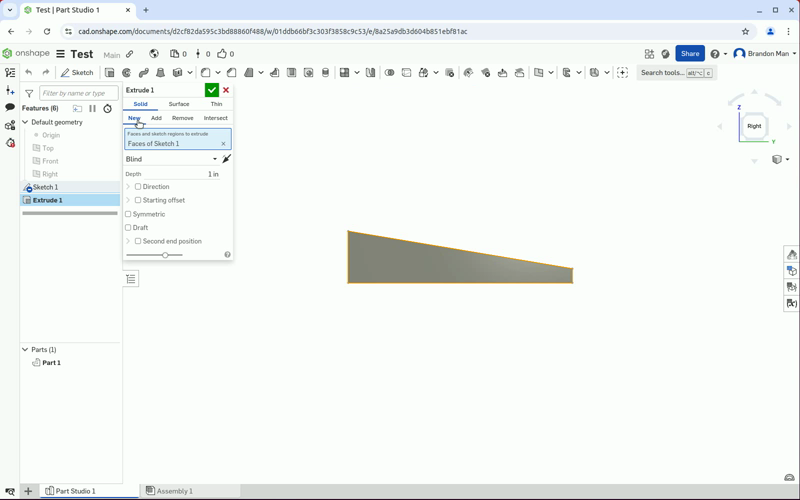
key(tab, 4)
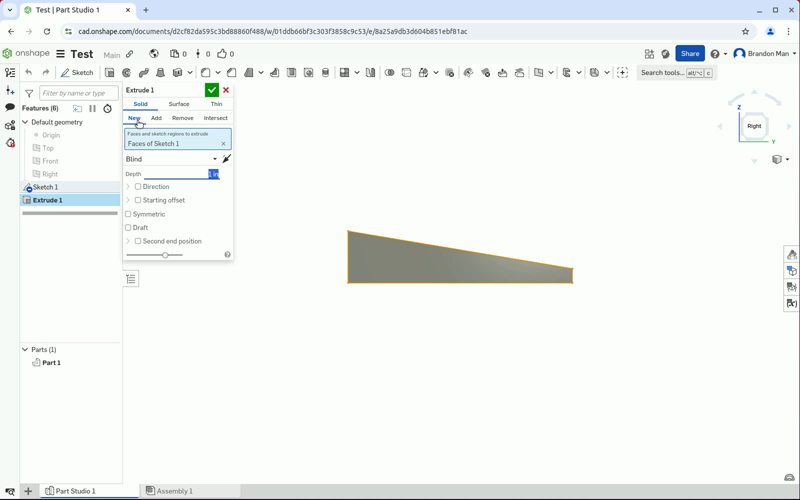
text(6.74)
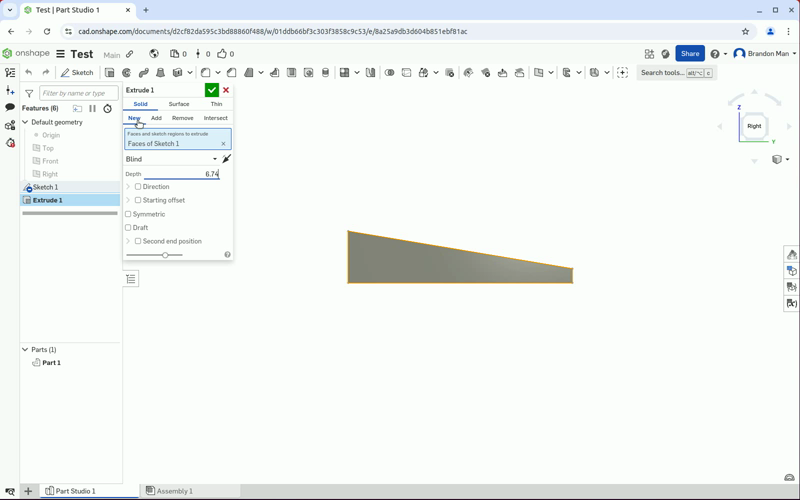
key(tab, 3)
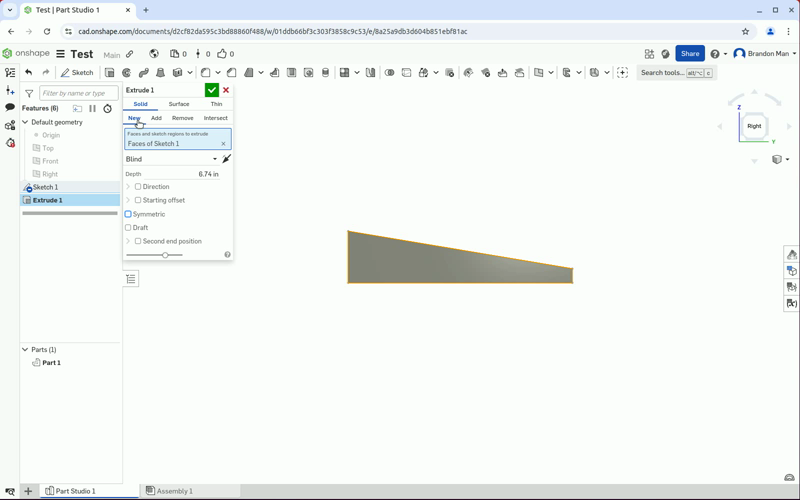
key(space)
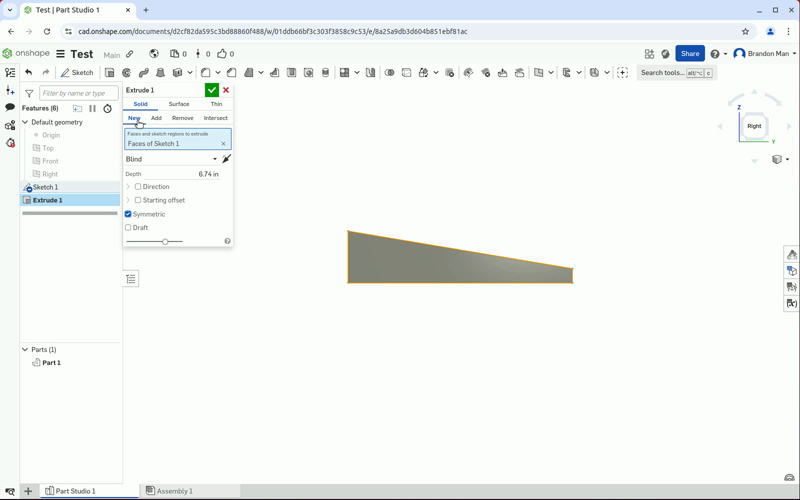
key(enter)
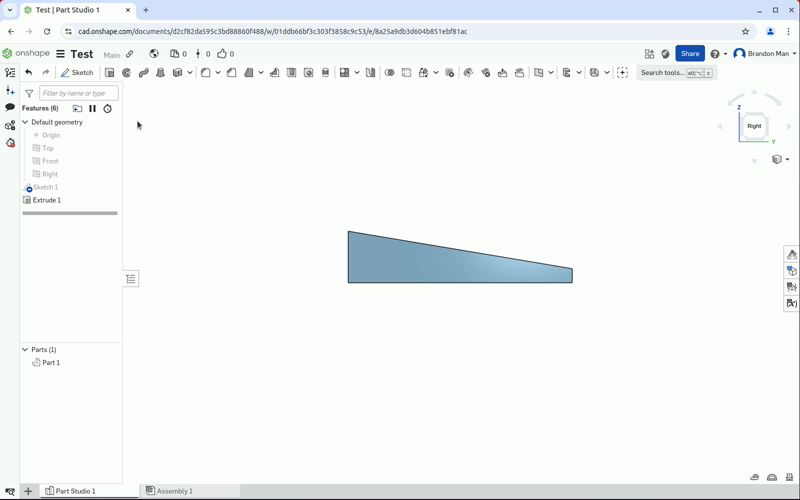
key(shift+h)
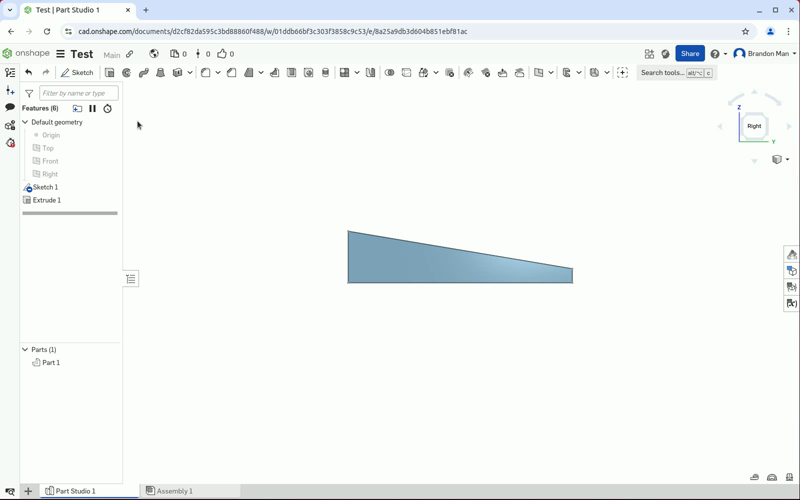
key(shift+h)
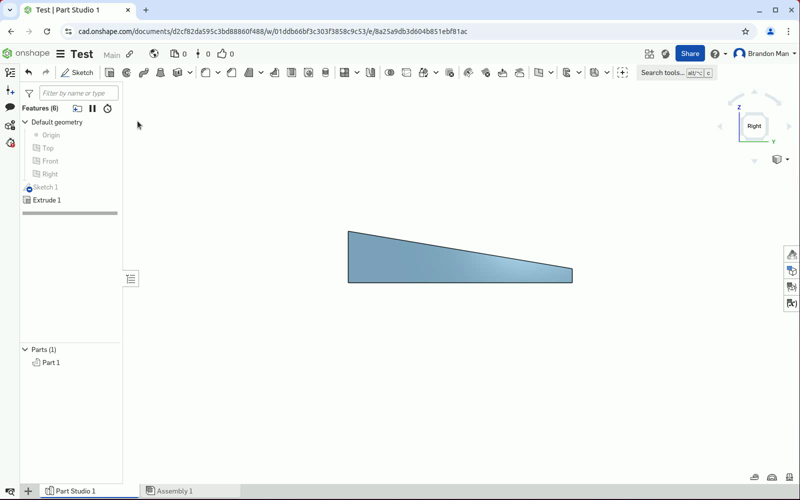
mouse_move(73, 189)
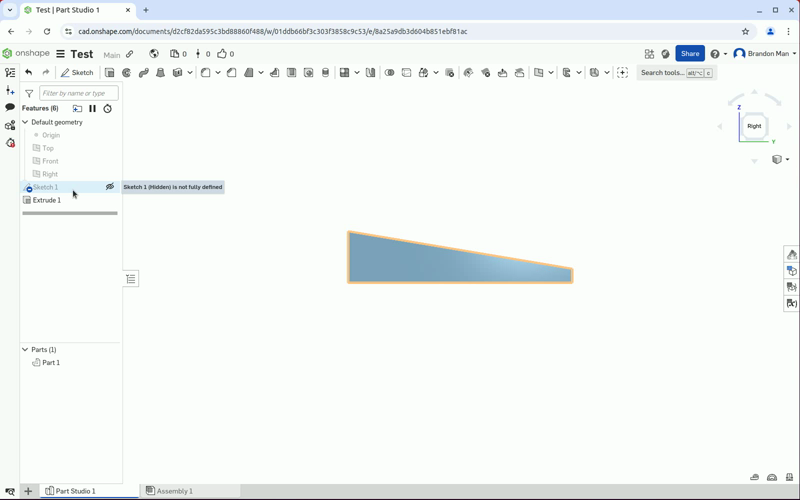
click(73, 189)
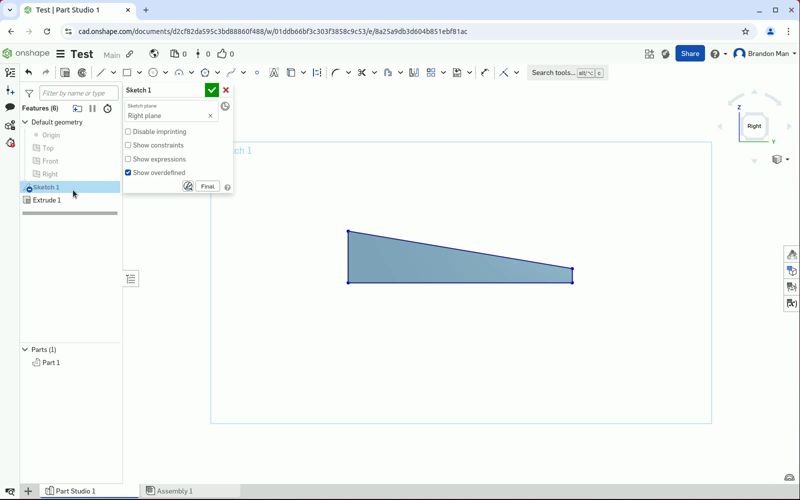
mouse_move(229, 92)
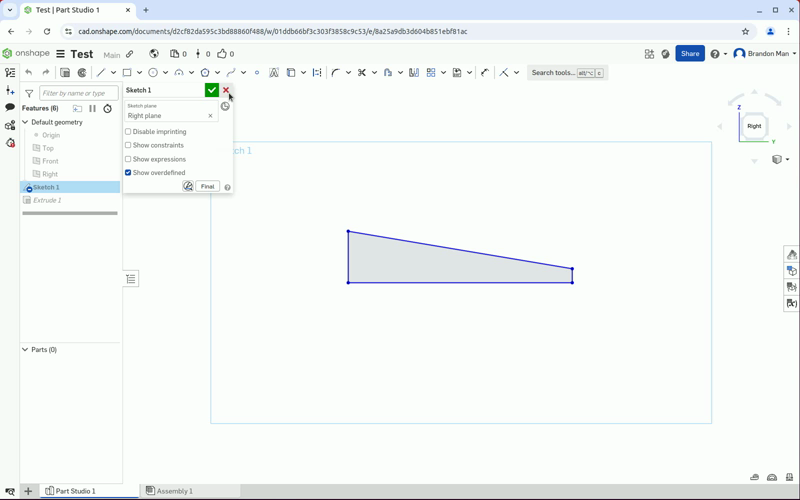
click(229, 92)
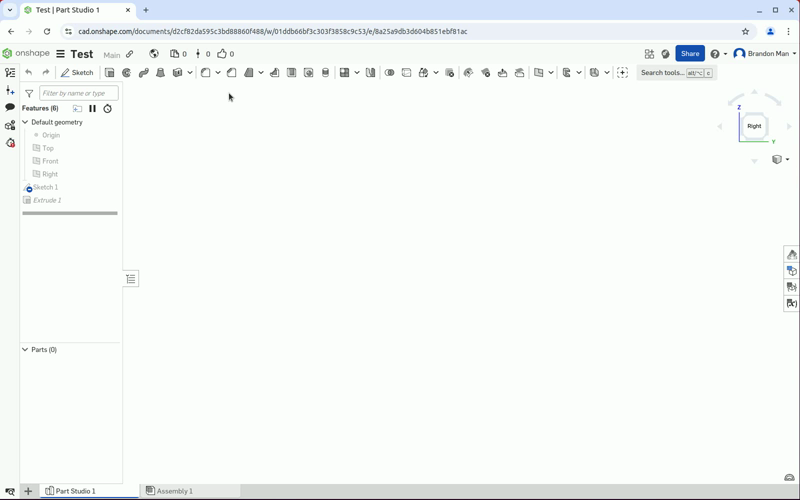
mouse_move(73, 352)
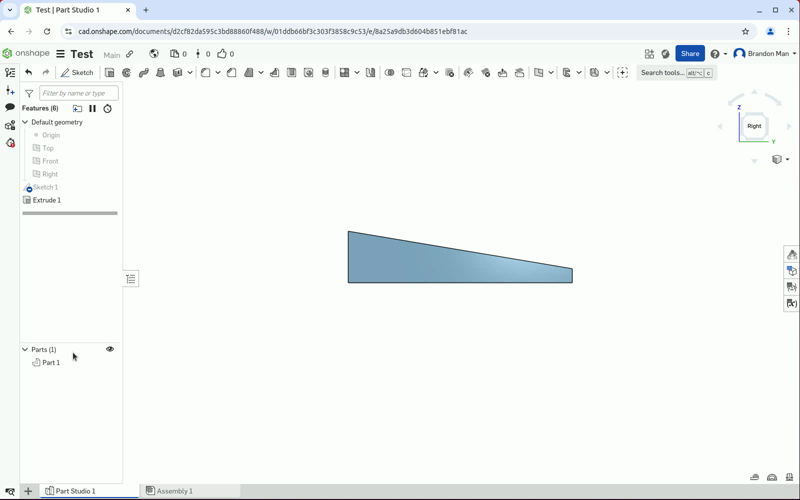
key(y)
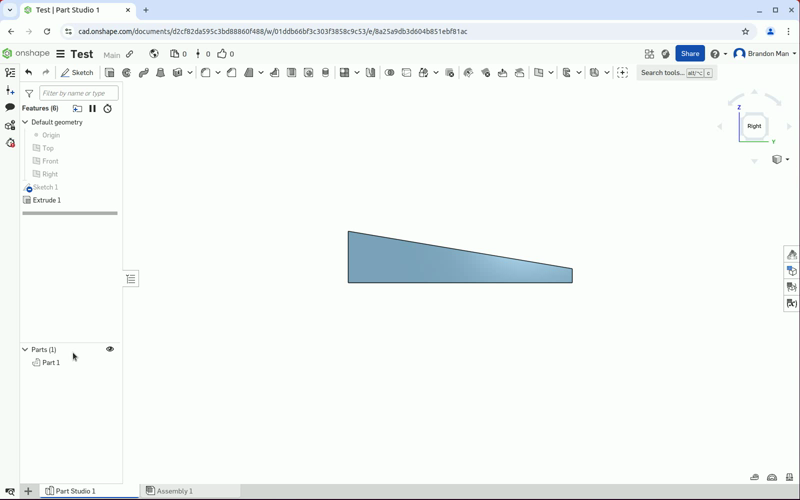
key(shift+p)
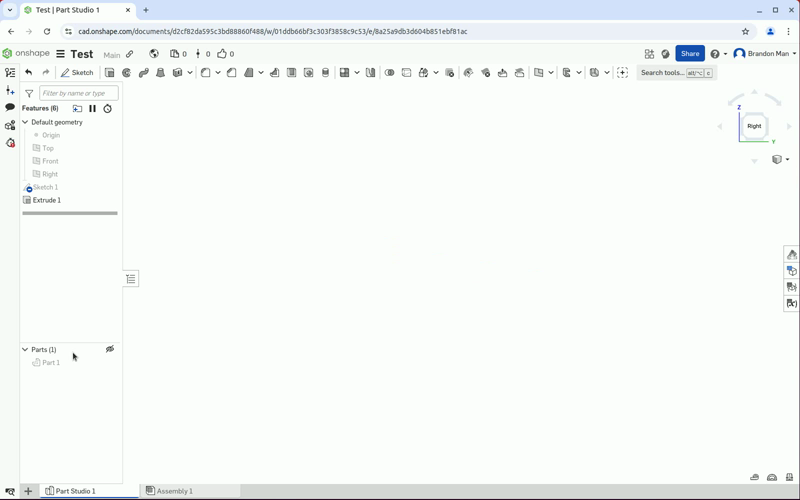
key(space)
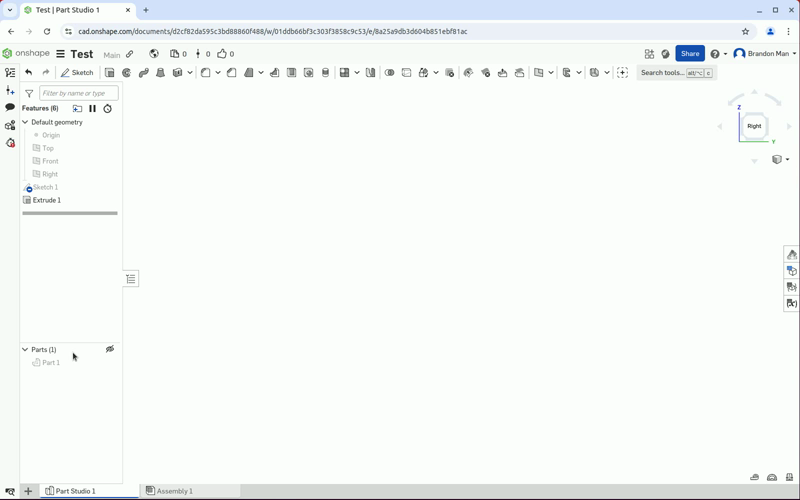
key_down(shift)
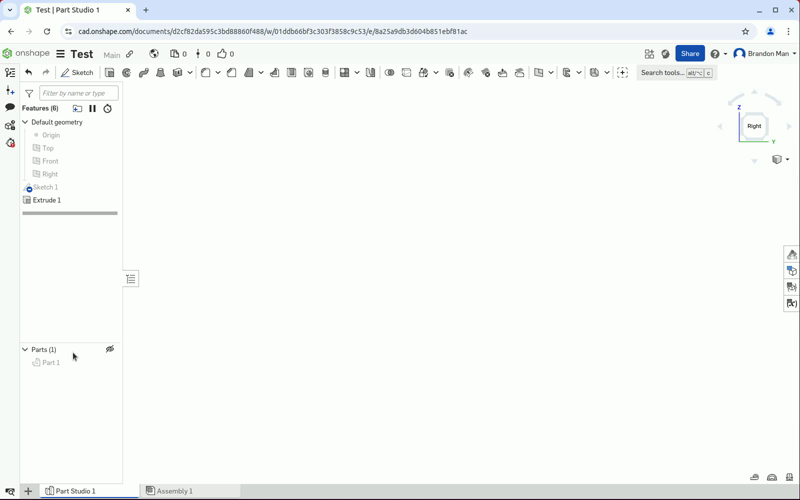
key(right)
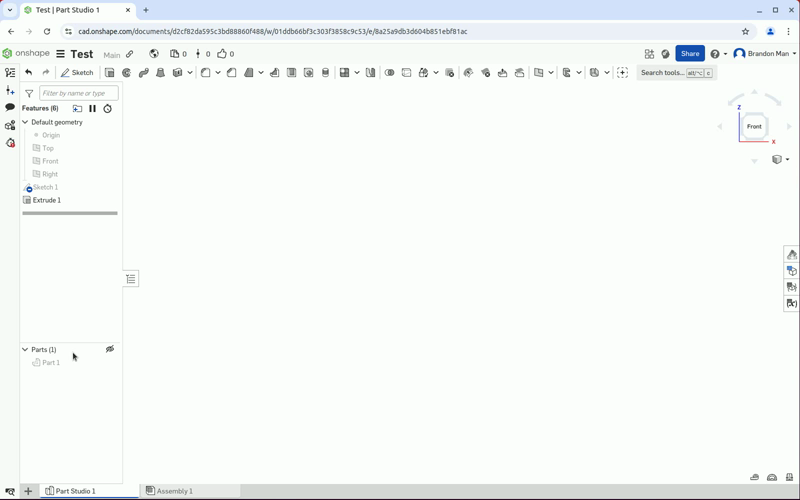
key_up(shift)
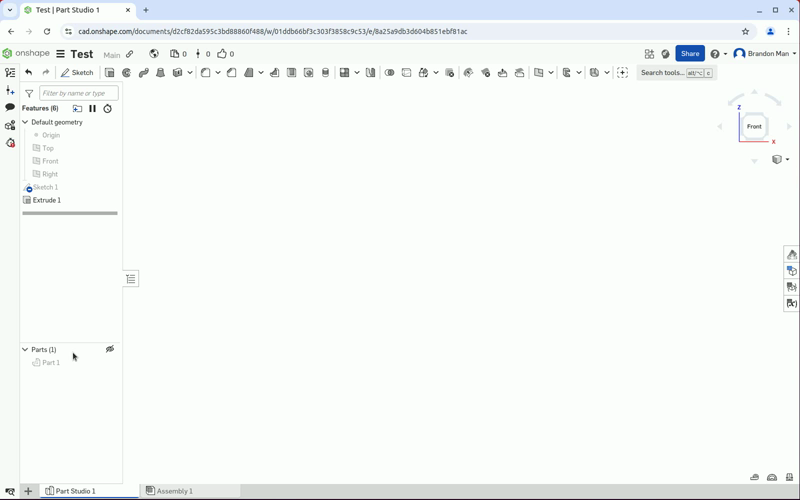
mouse_move(73, 352)
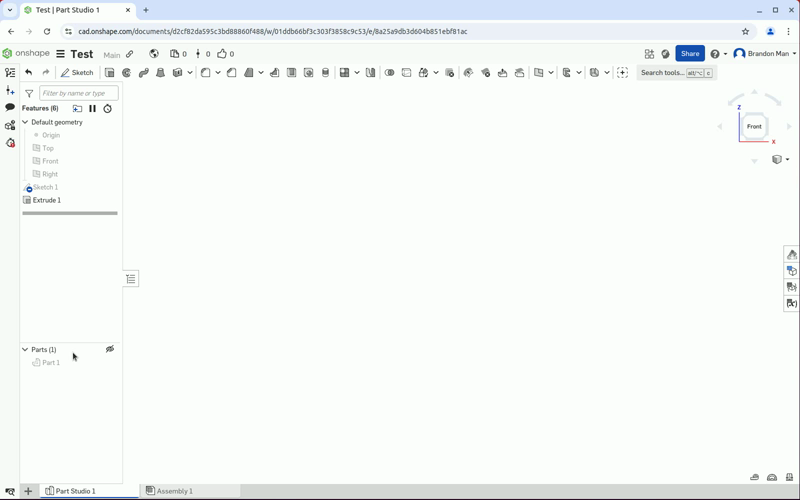
key(shift+y)
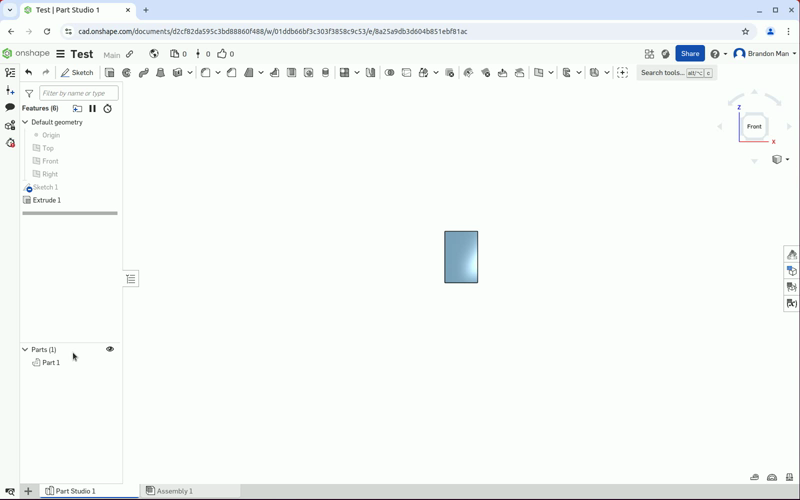
mouse_move(541, 75)
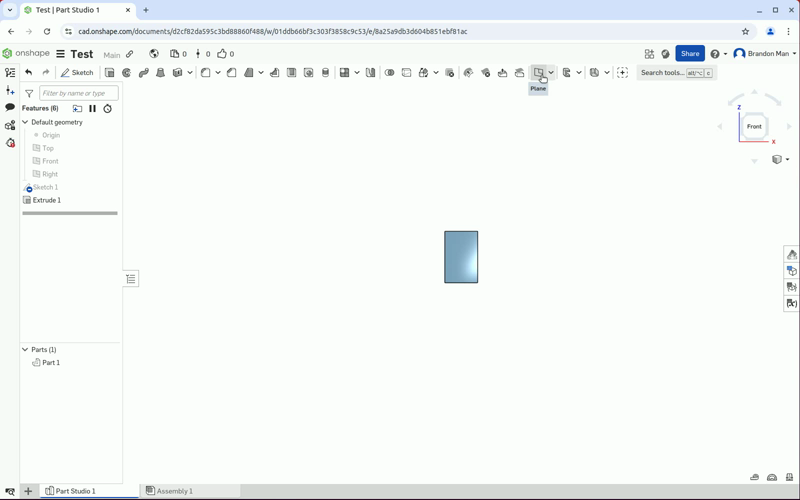
click(541, 75)
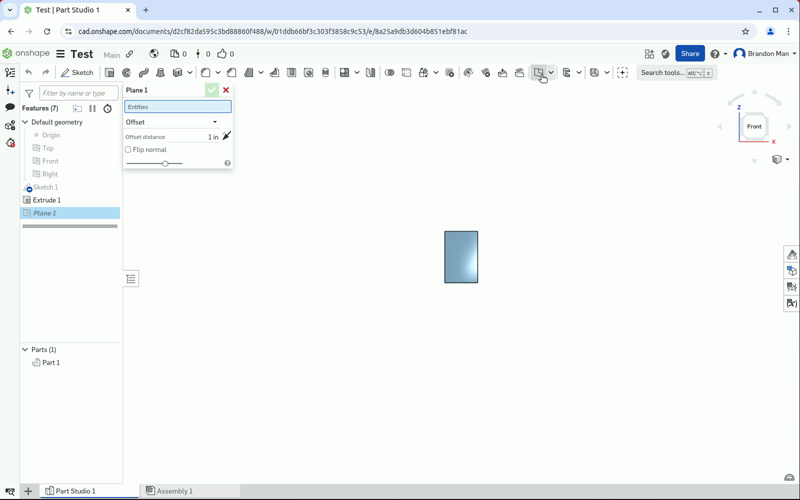
mouse_move(73, 163)
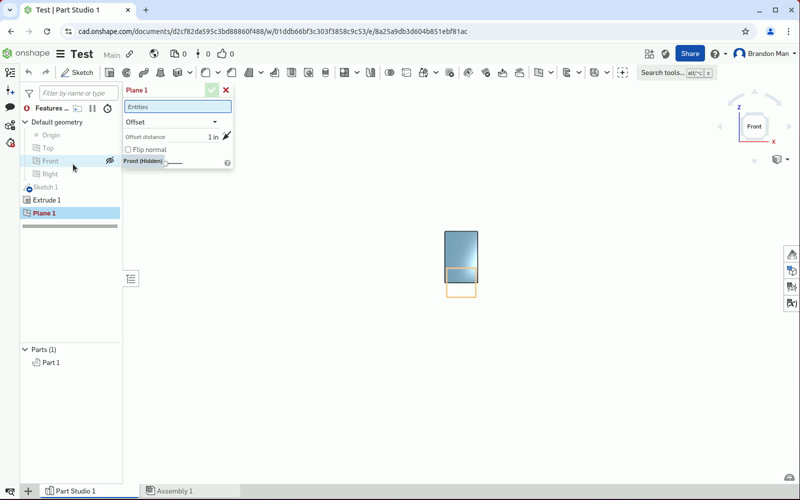
click(73, 163)
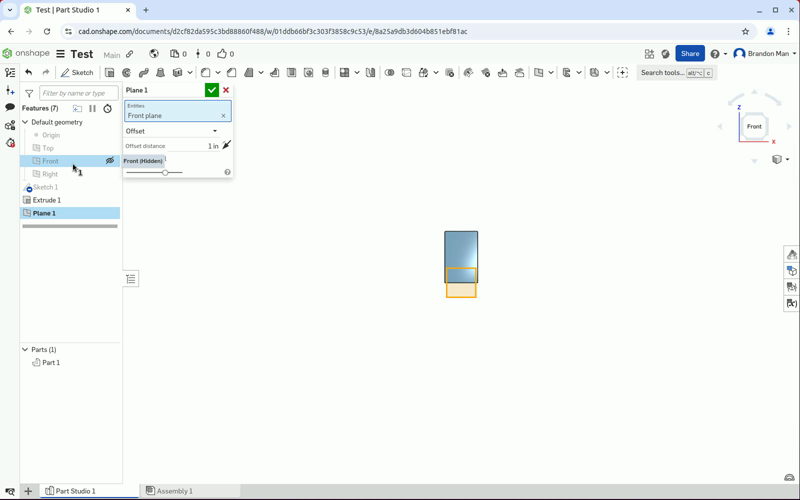
key(tab, 2)
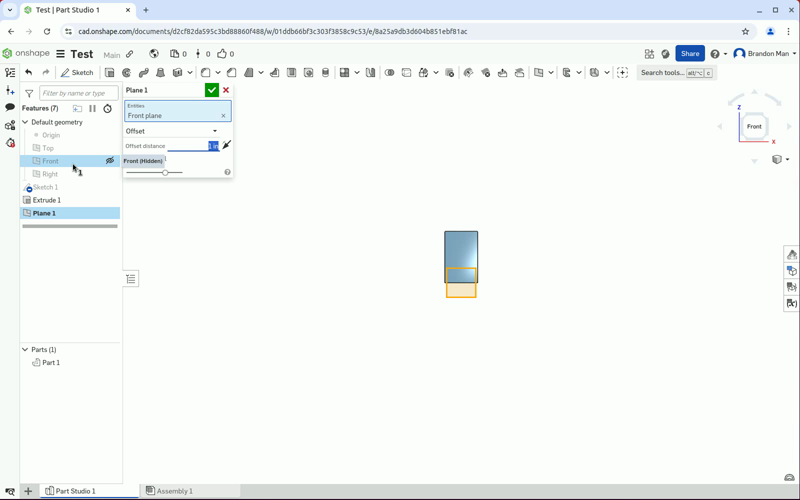
text(23.108)
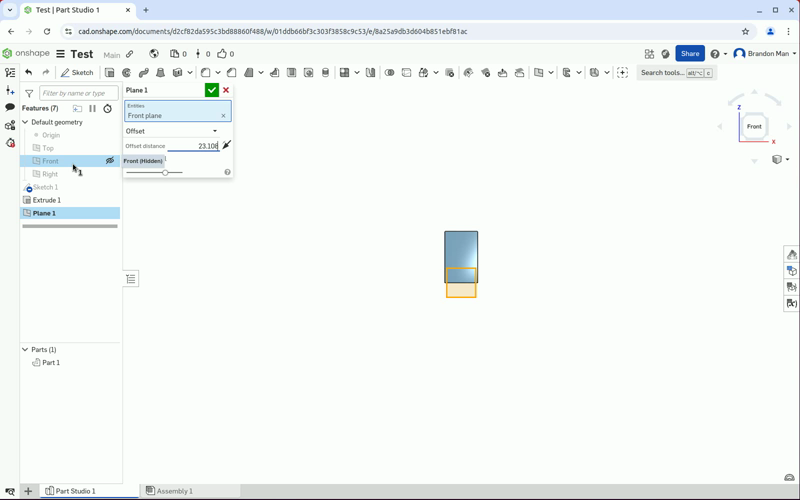
key(enter, 2)
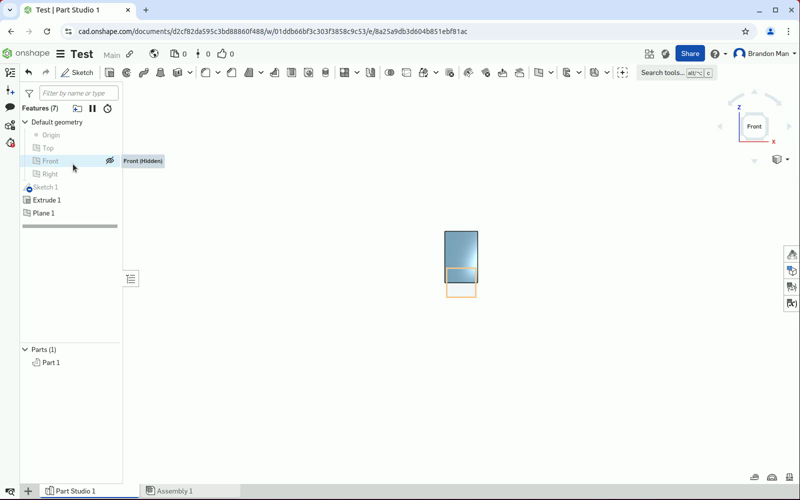
key(shift+s)
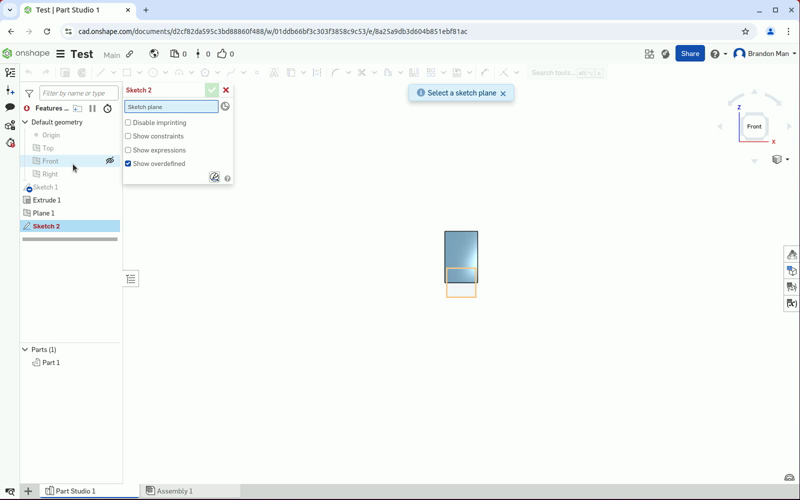
mouse_move(73, 215)
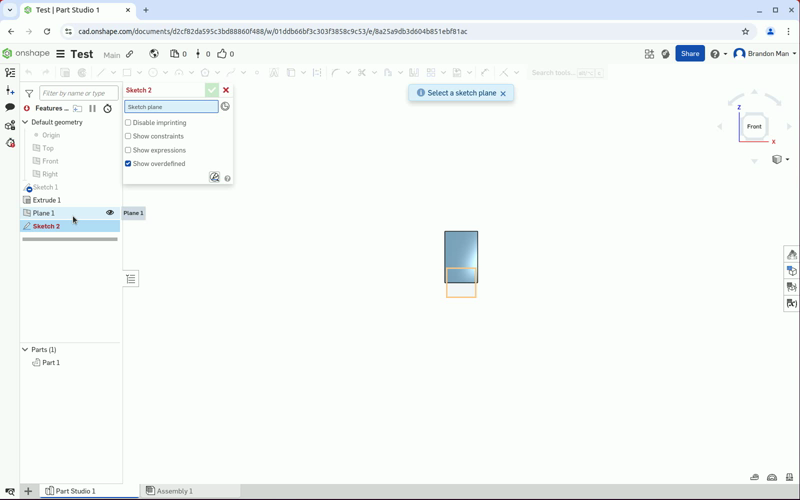
click(73, 215)
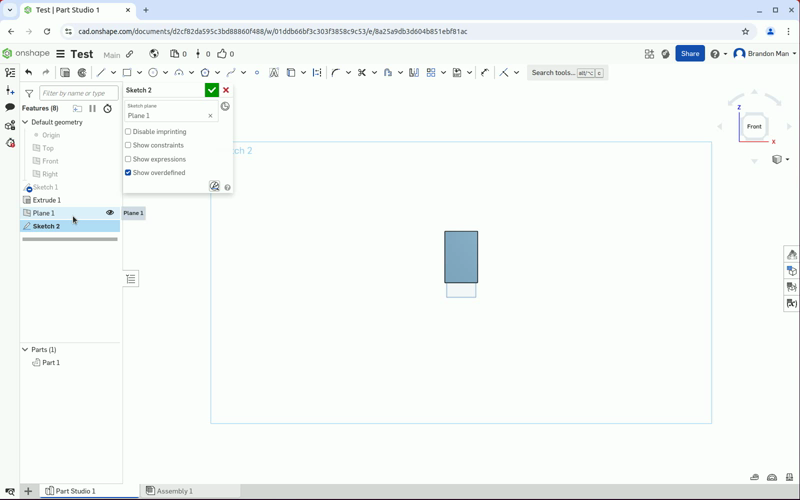
mouse_move(73, 352)
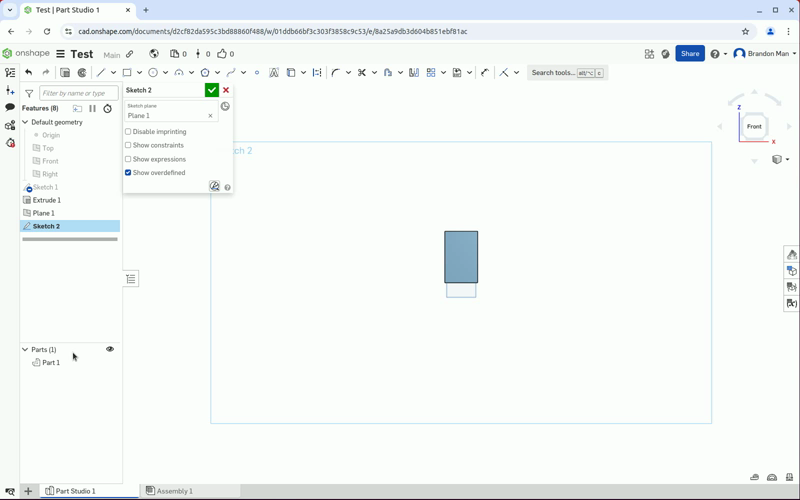
key(y)
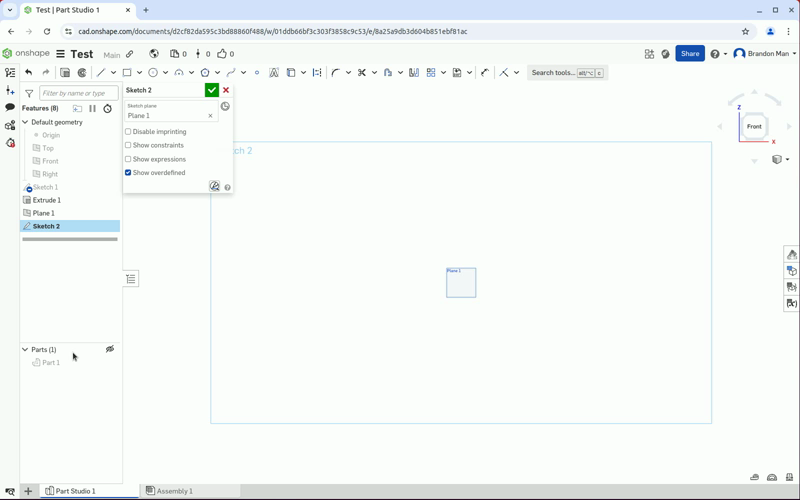
key(c)
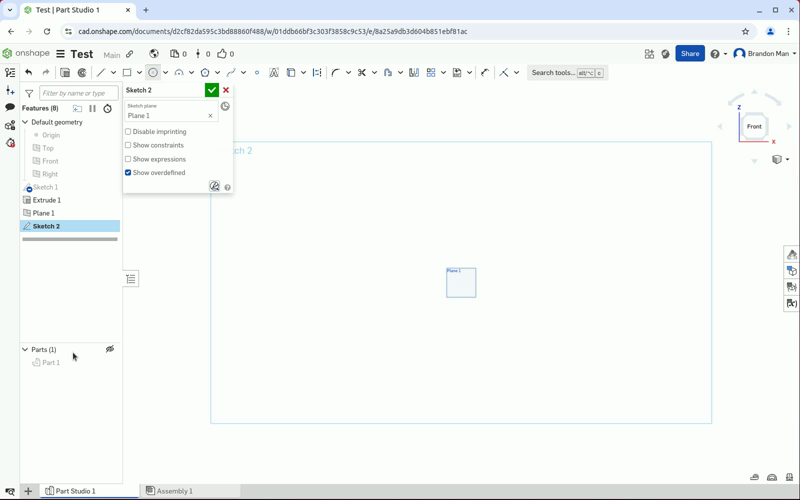
key_down(shift)
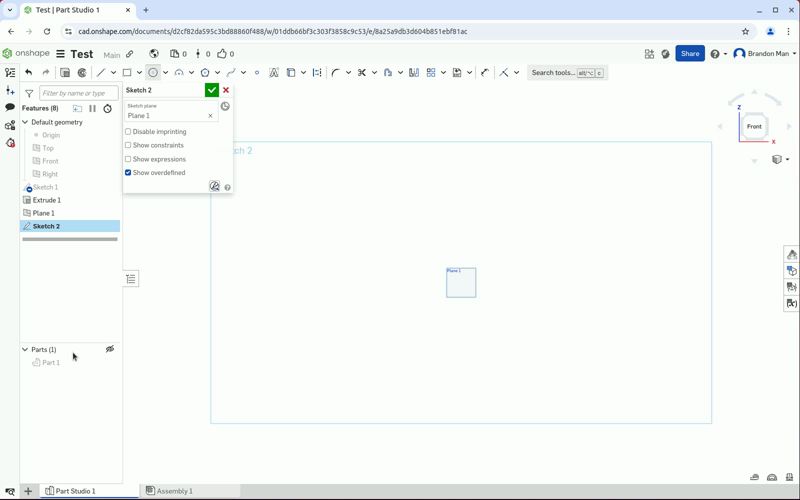
mouse_move(461, 257)
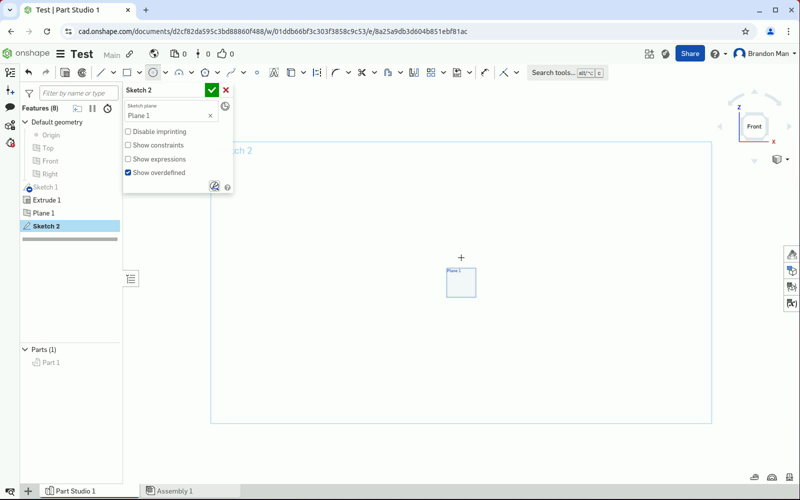
click(461, 257)
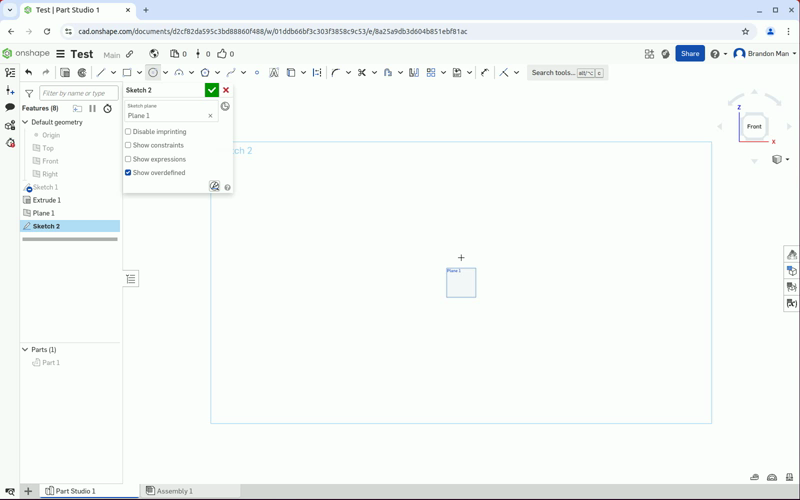
key_up(shift)
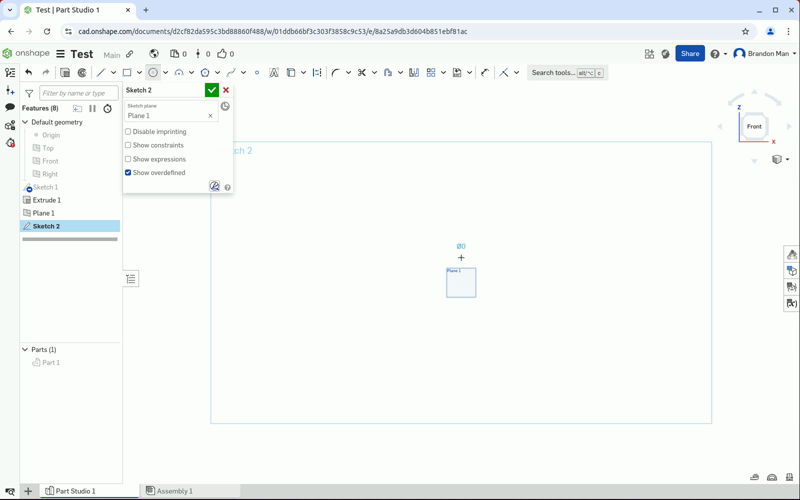
mouse_move(468, 257)
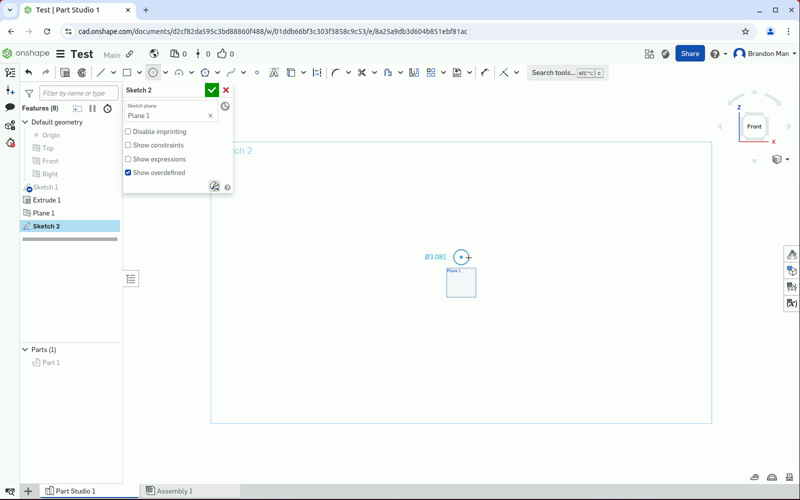
click(468, 257)
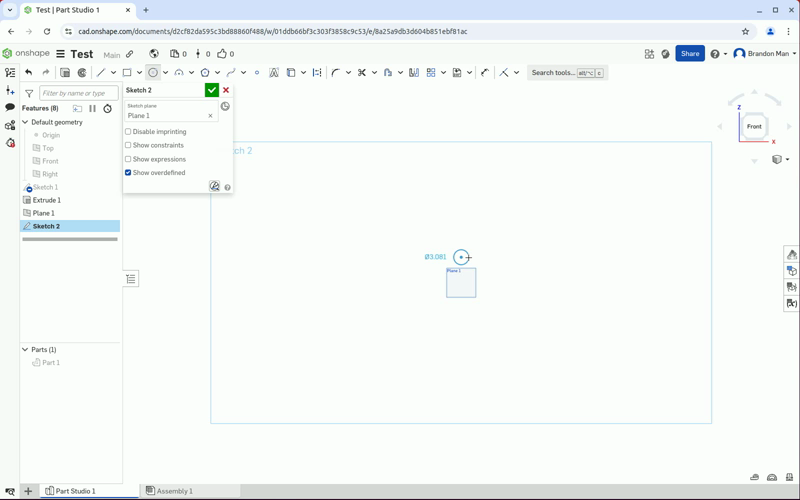
key(esc)
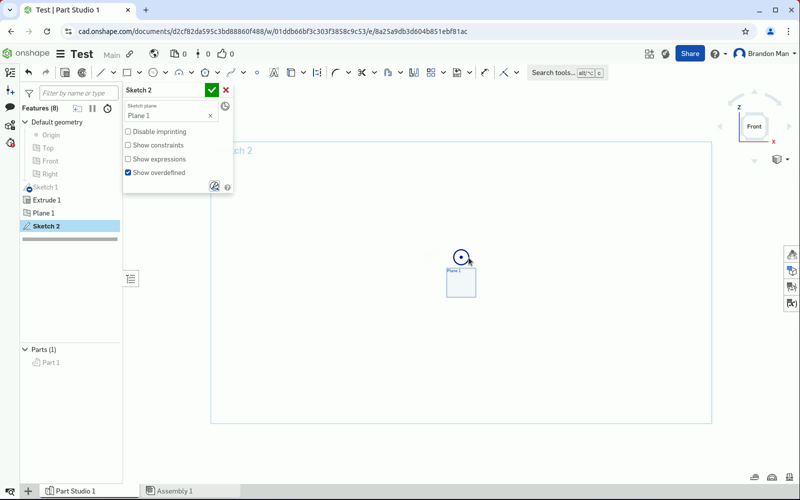
mouse_move(460, 255)
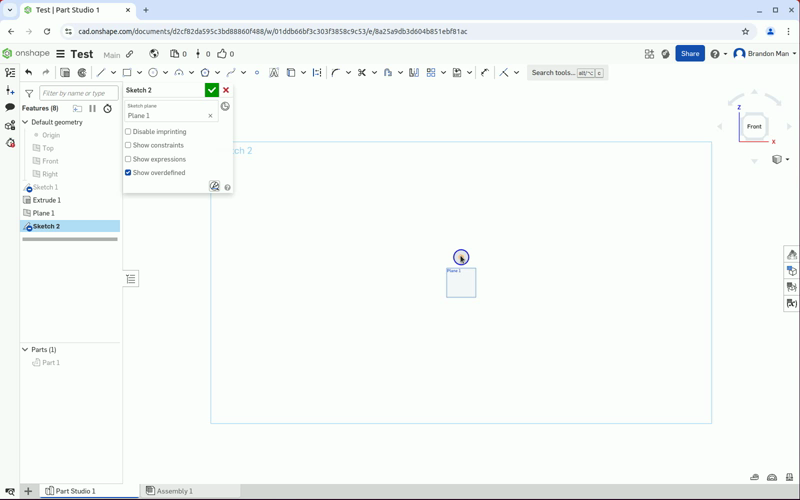
scroll(6)
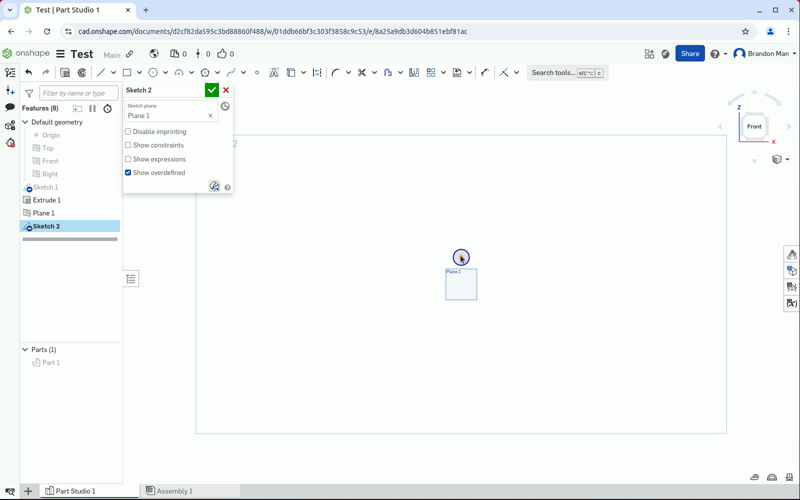
scroll(6)
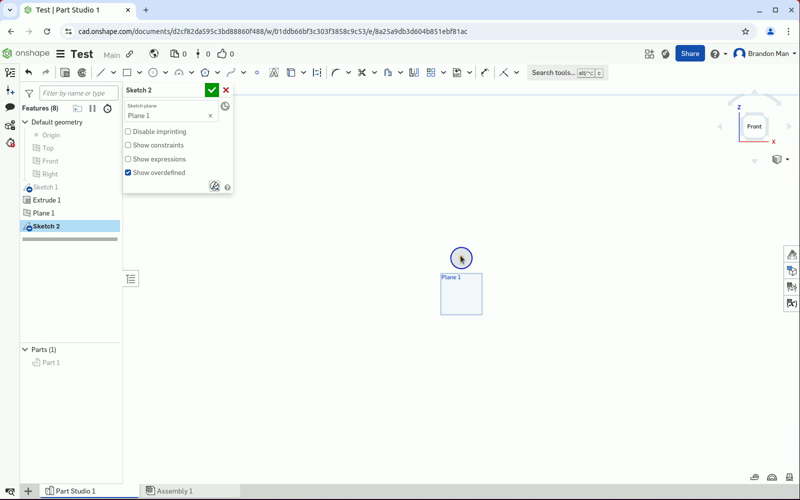
scroll(6)
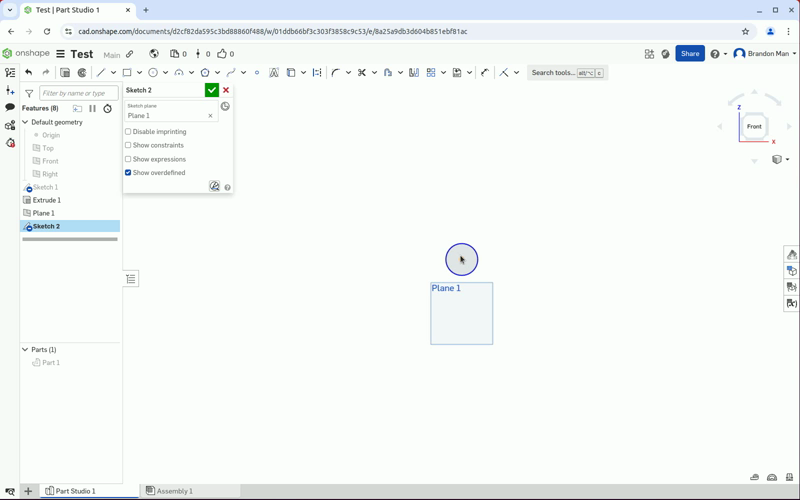
scroll(6)
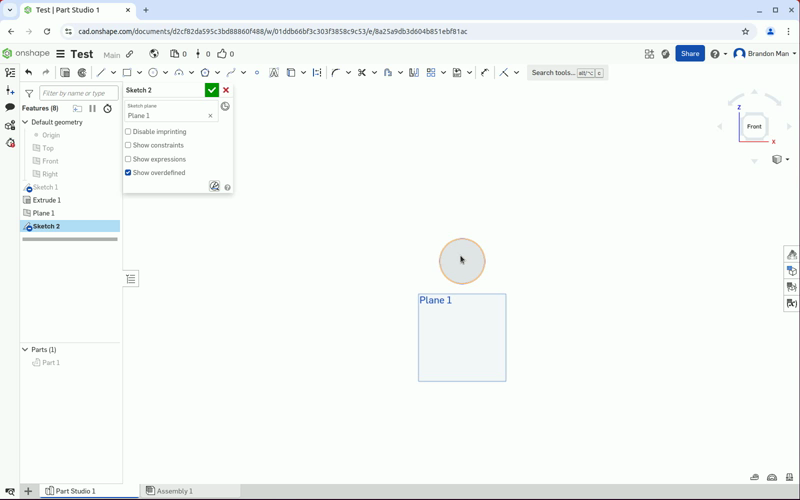
scroll(6)
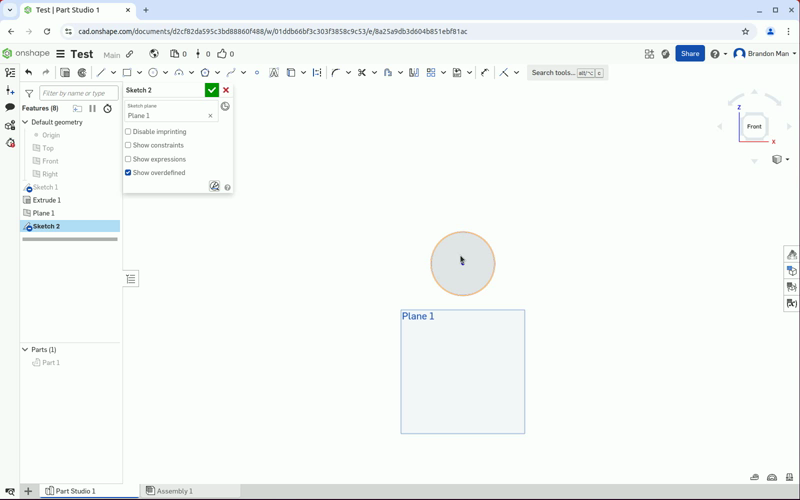
scroll(6)
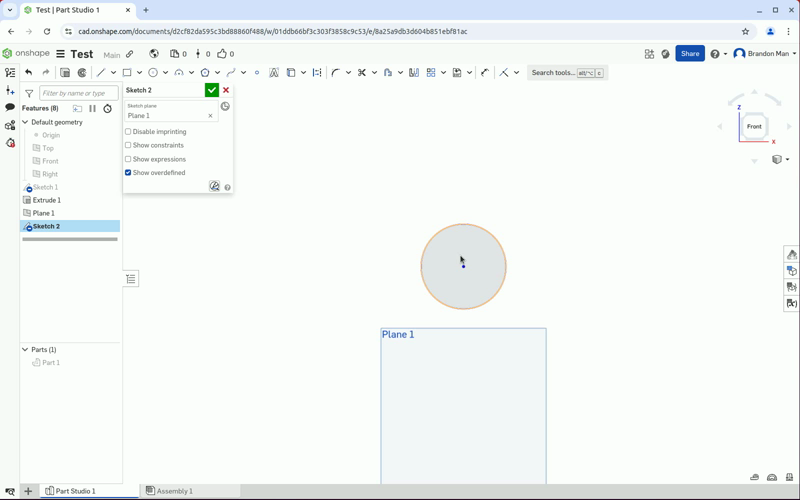
scroll(6)
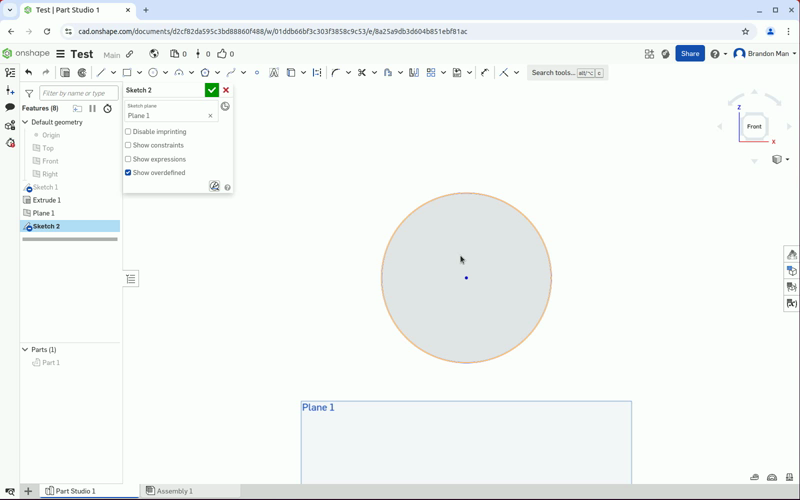
click(460, 255)
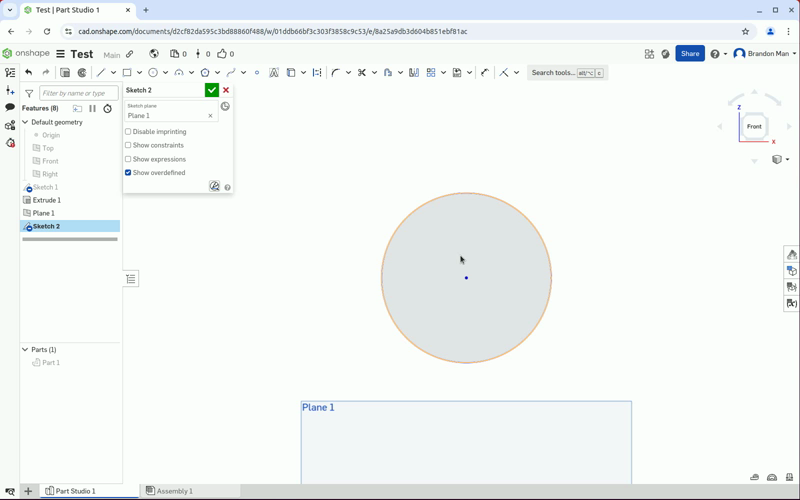
scroll(-6)
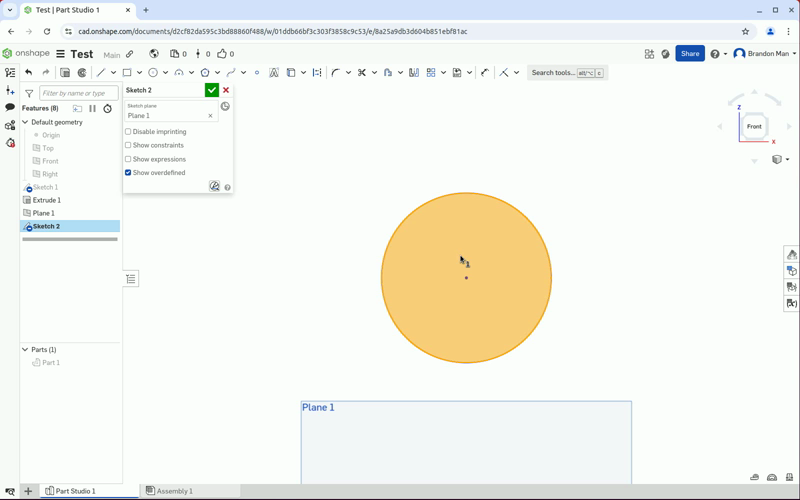
scroll(-6)
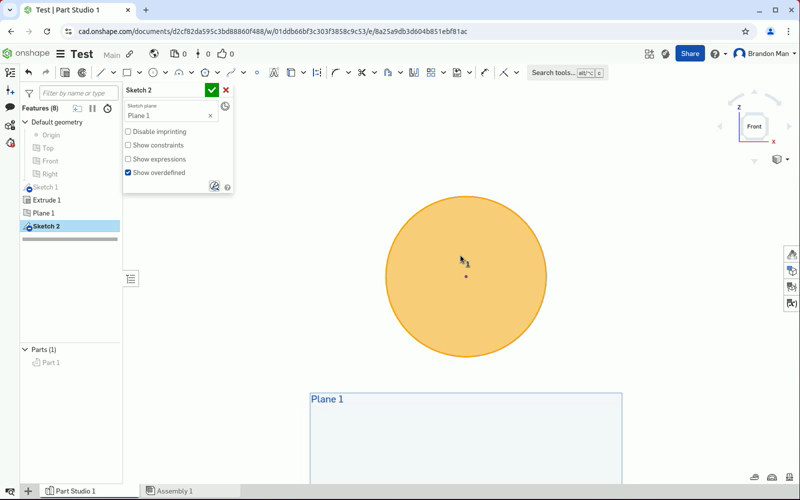
scroll(-6)
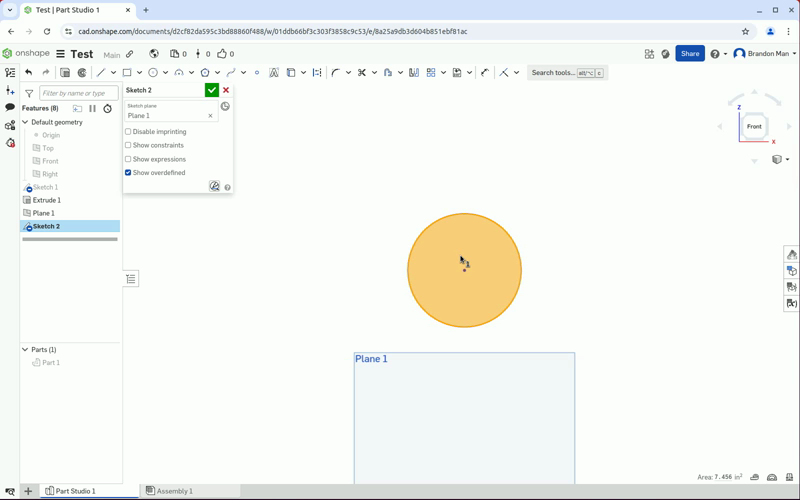
scroll(-6)
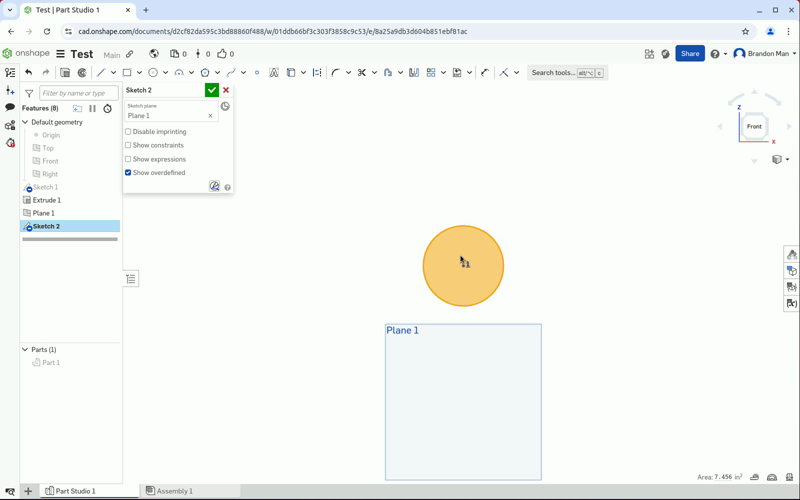
scroll(-6)
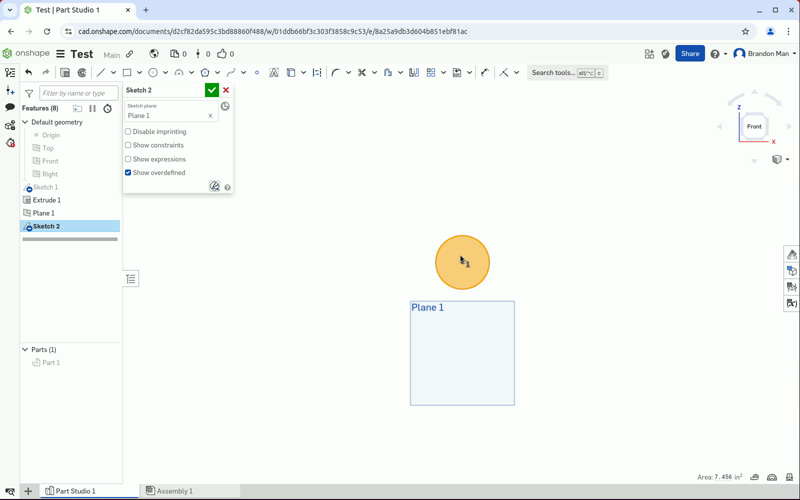
scroll(-6)
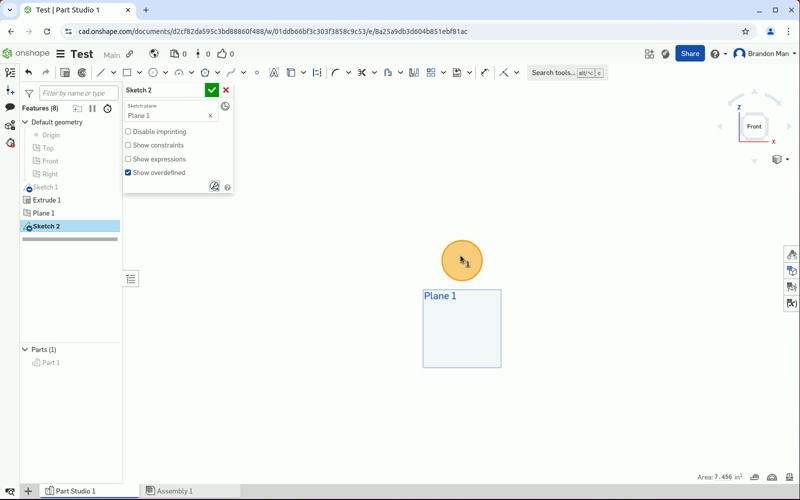
scroll(-6)
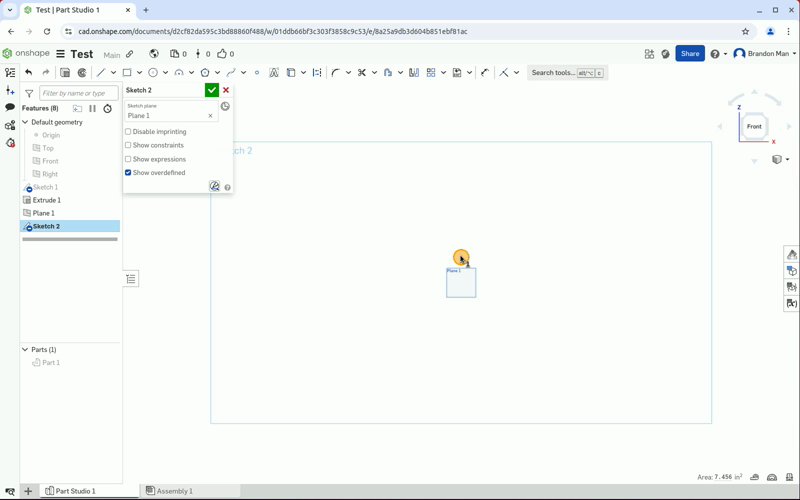
mouse_move(73, 352)
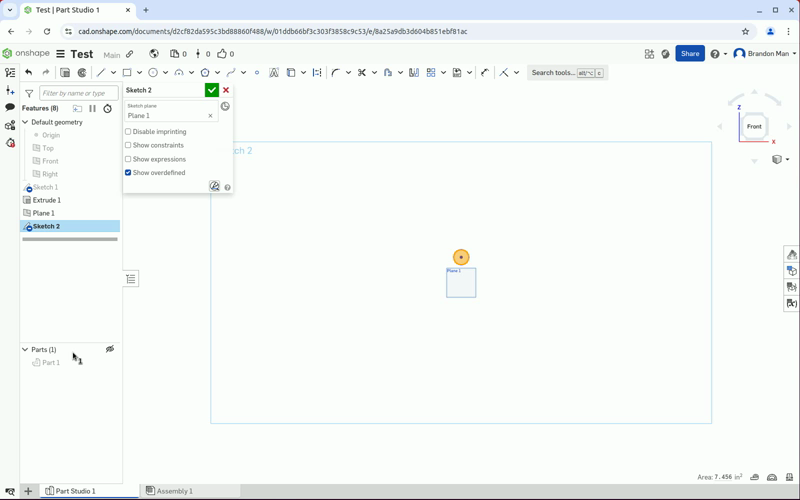
key(shift+y)
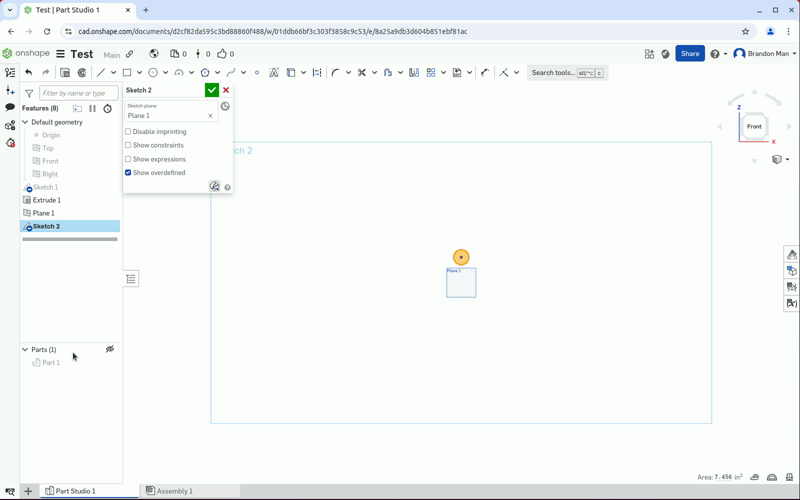
key(shift+e)
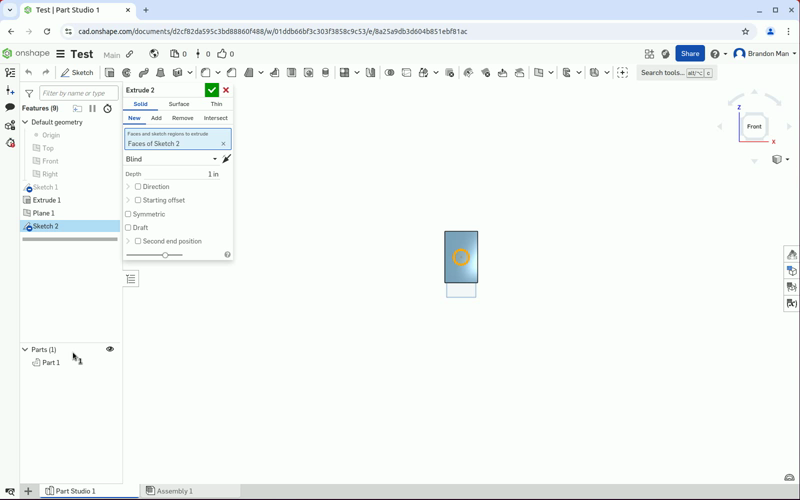
mouse_move(143, 106)
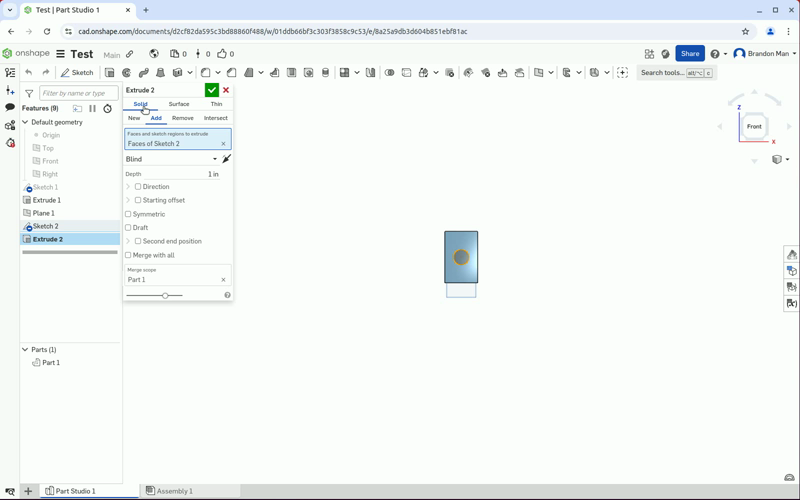
click(143, 106)
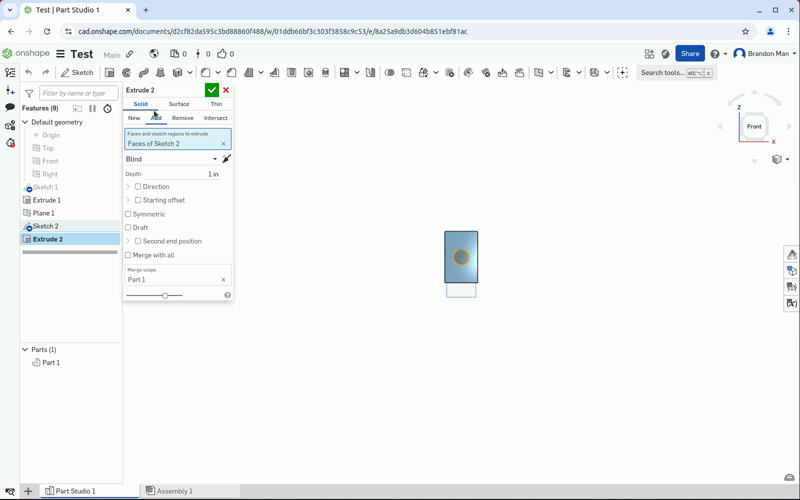
mouse_move(186, 120)
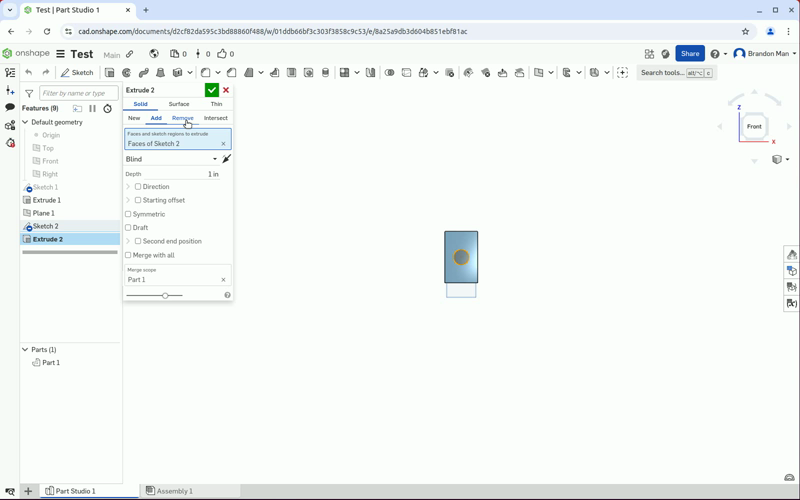
click(186, 120)
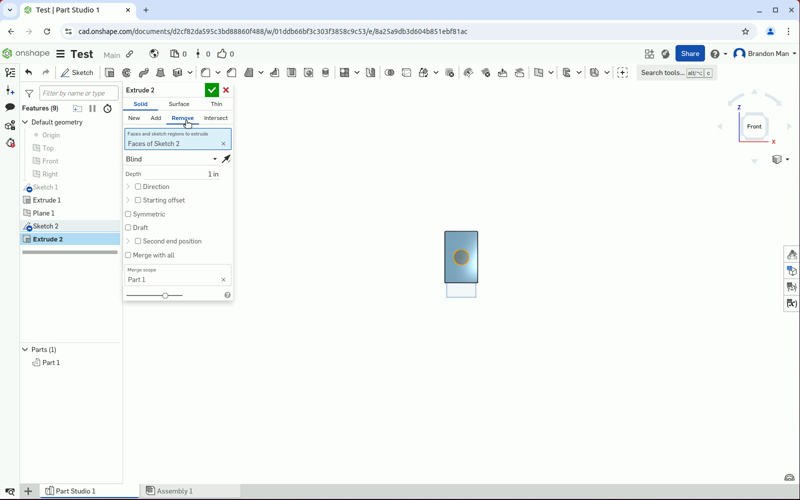
key(tab, 4)
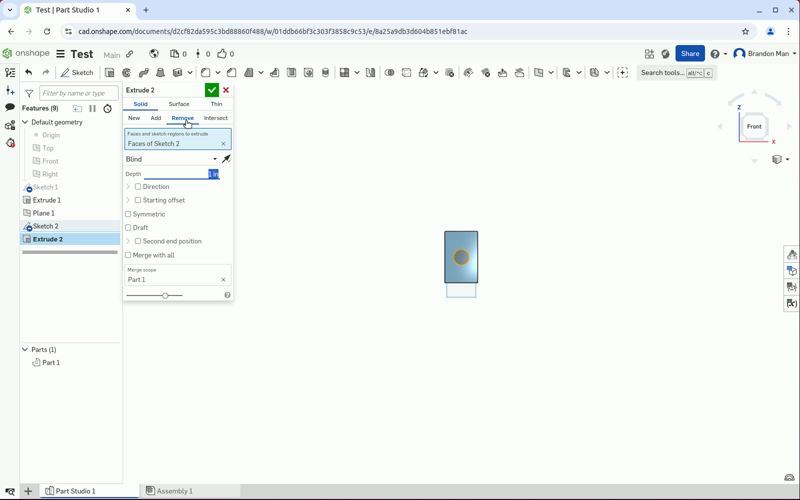
text(7.703)
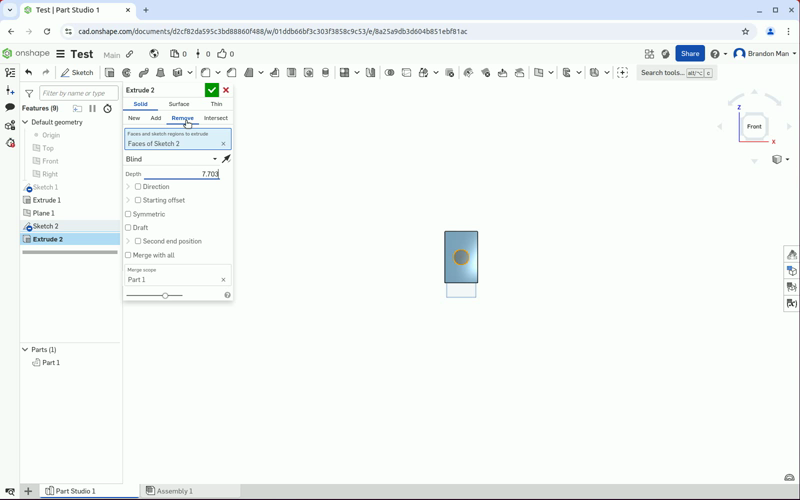
key(tab, 6)
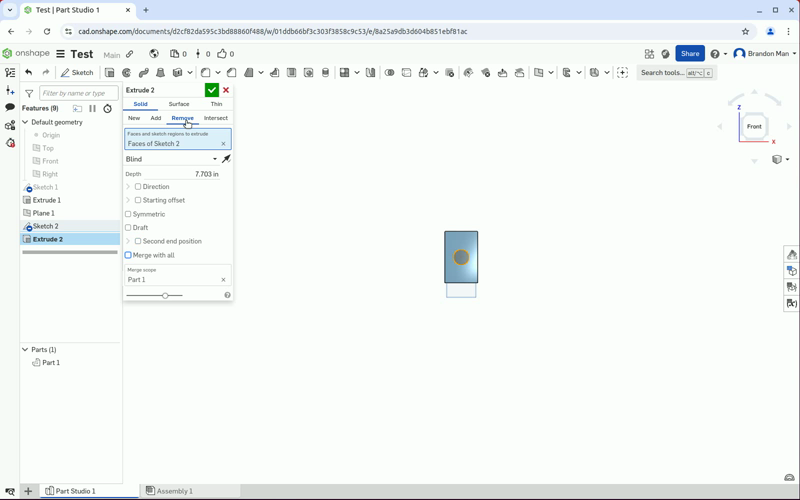
key(space)
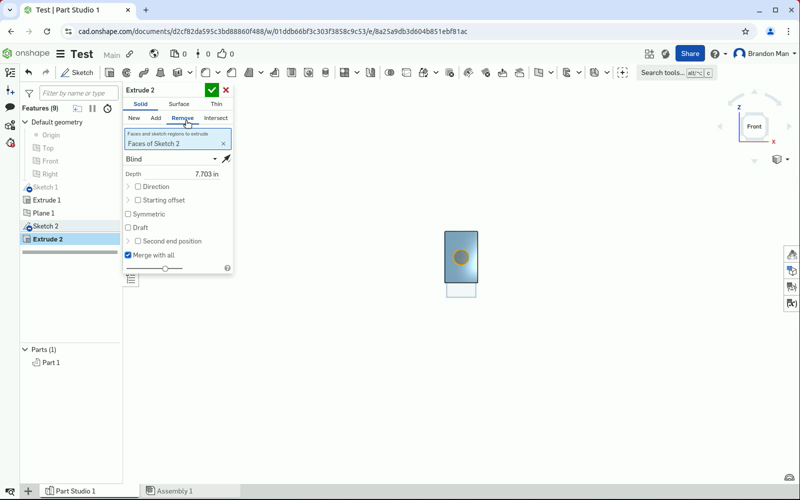
key(enter)
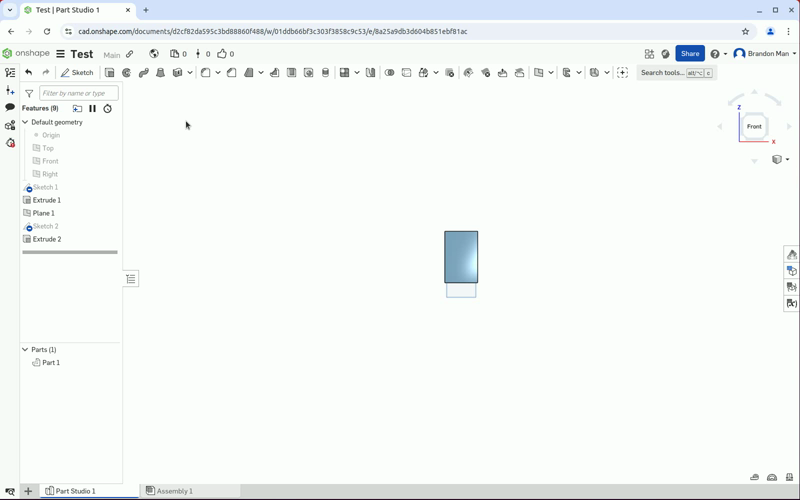
key(shift+h)
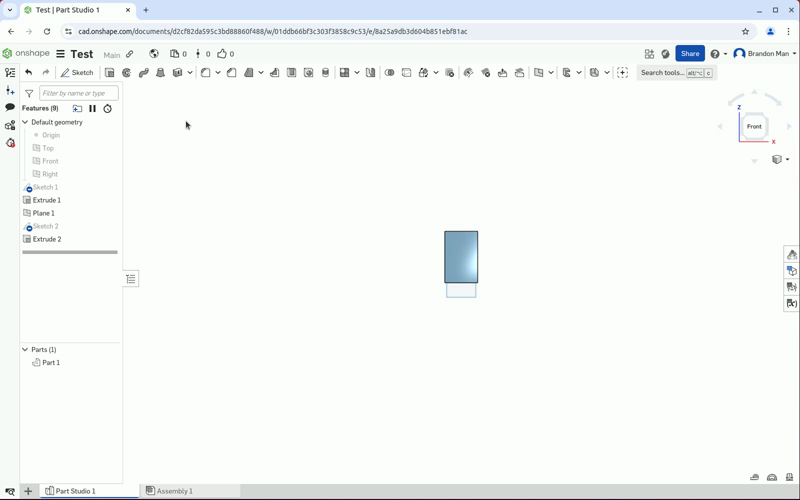
key(shift+h)
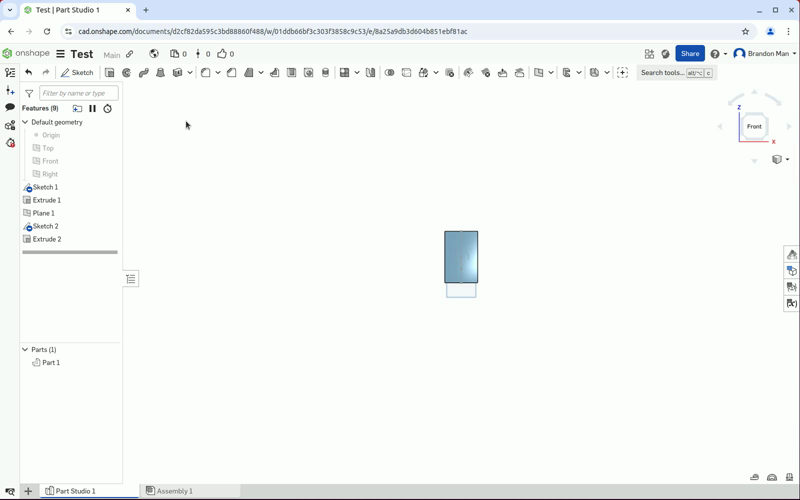
key(shift+7)
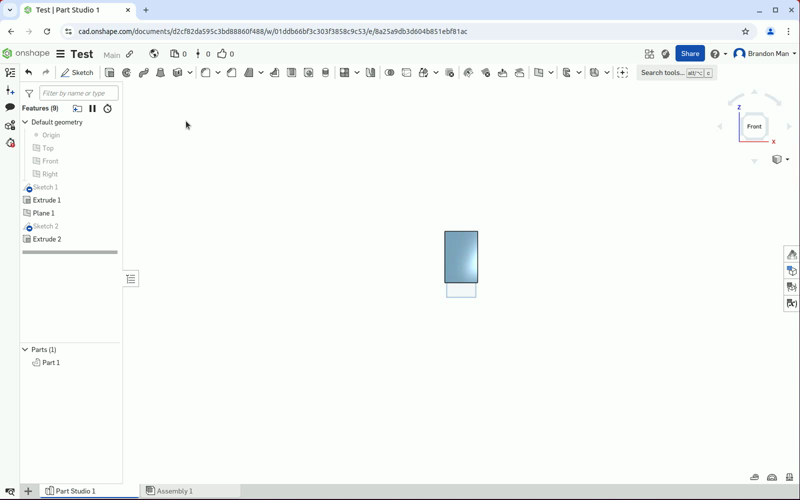
key(left, 2)
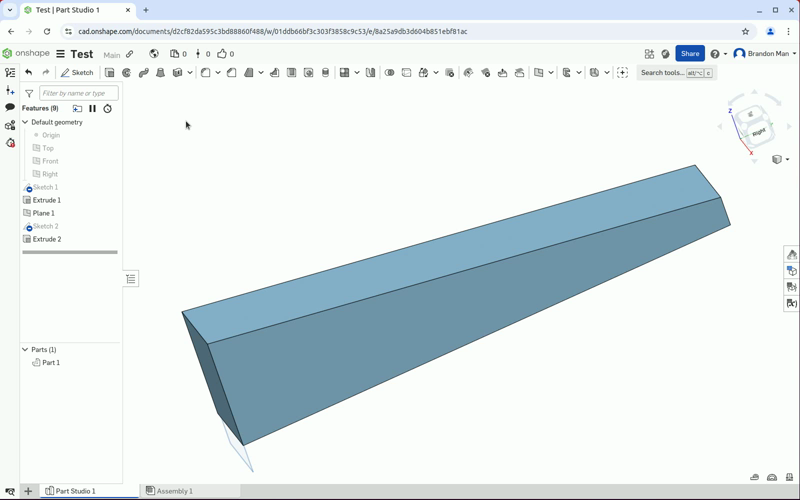
key(down, 2)
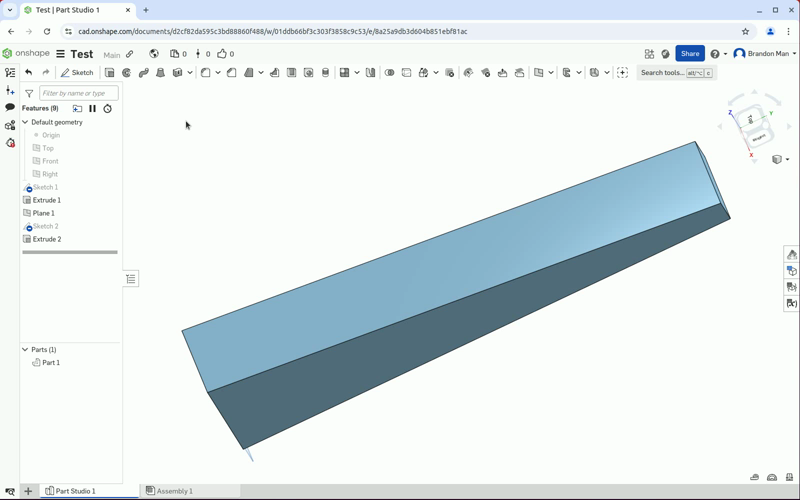
key(up, 2)
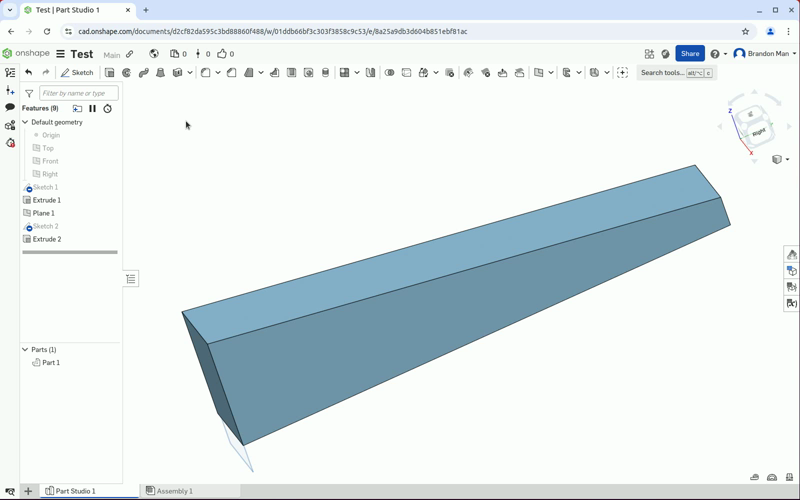
key(right, 2)
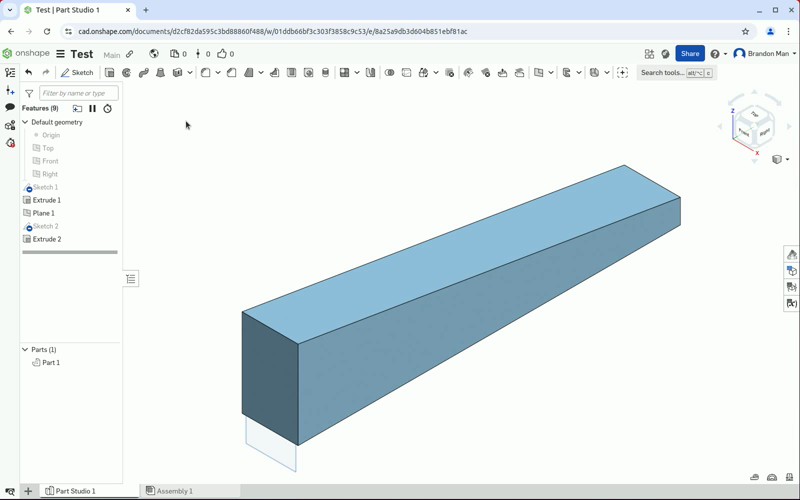
mouse_move(73, 189)
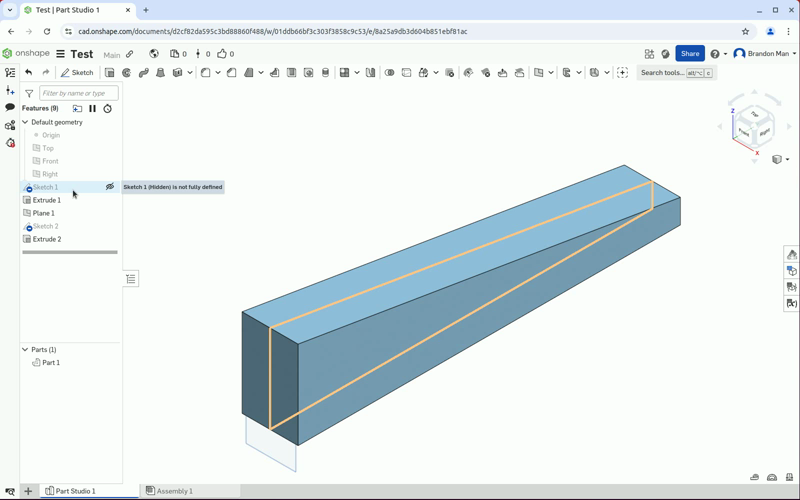
click(73, 189)